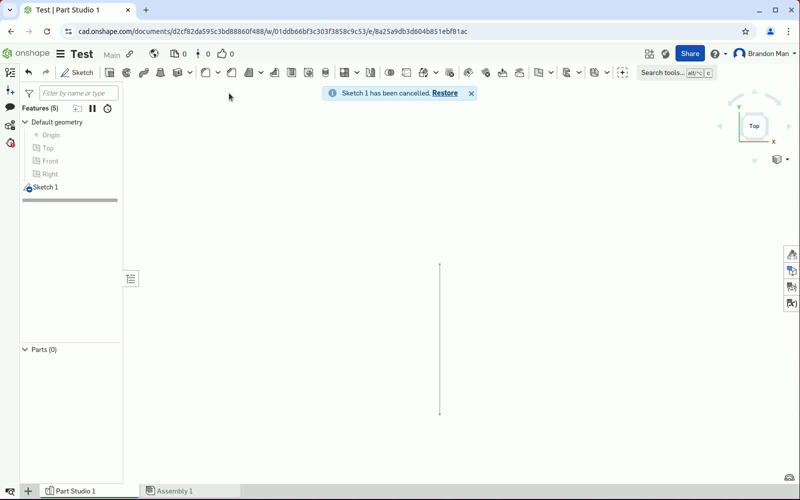
key(shift+h)
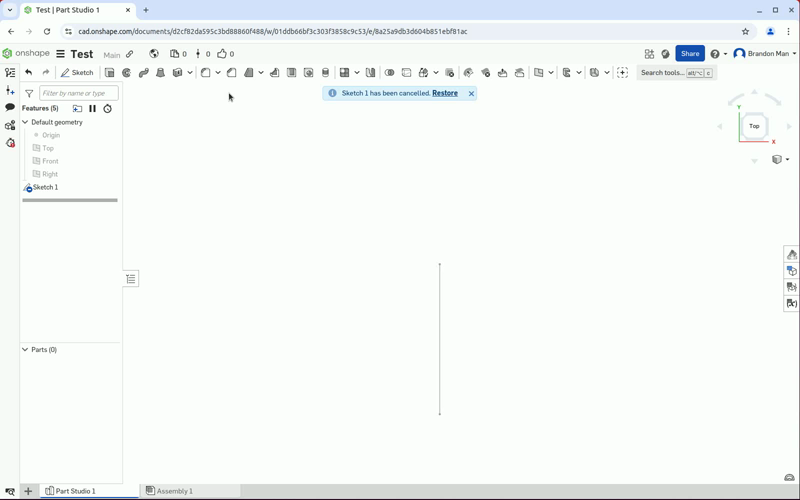
key(shift+s)
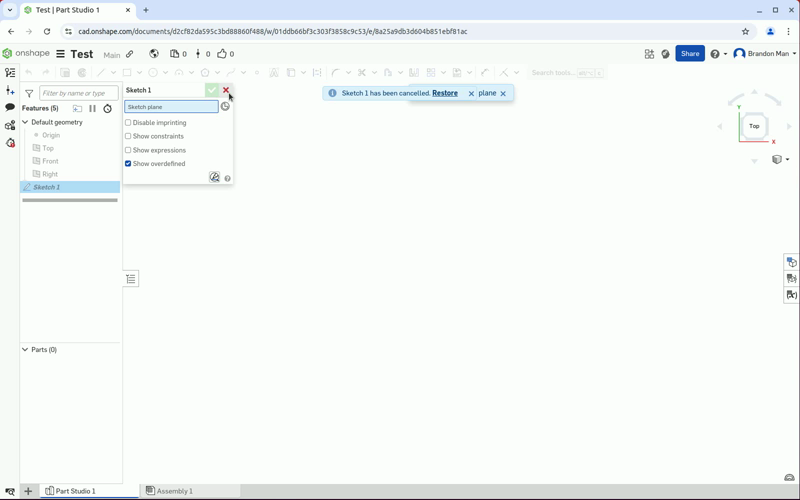
mouse_move(73, 150)
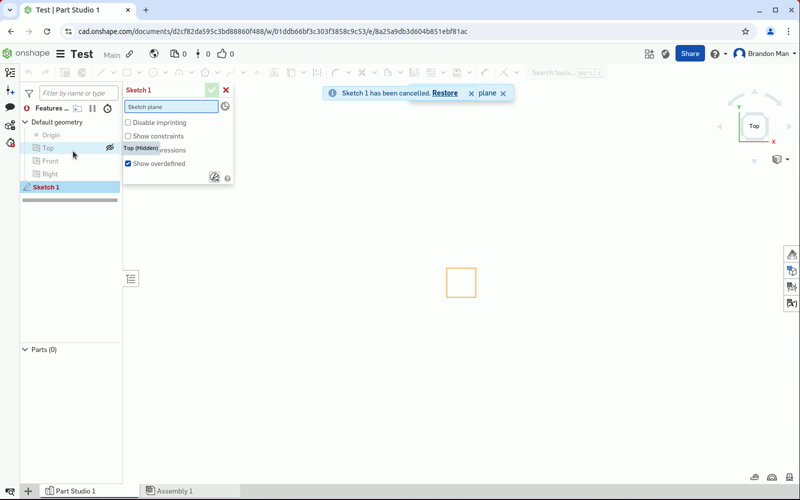
click(73, 150)
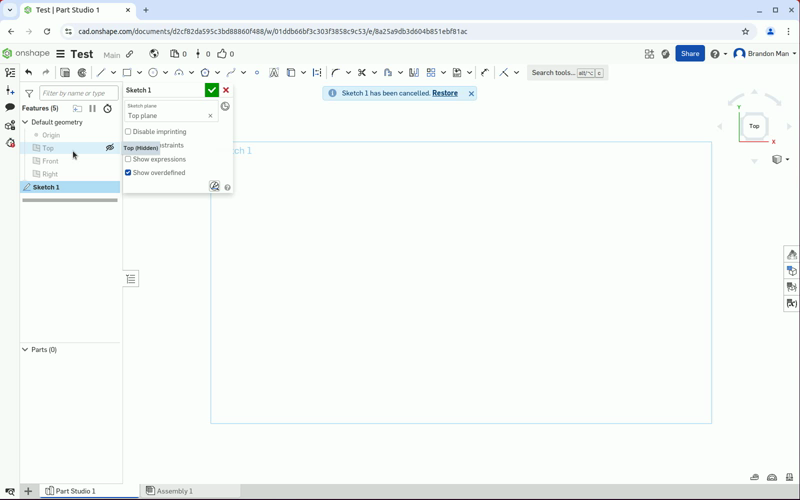
mouse_move(73, 352)
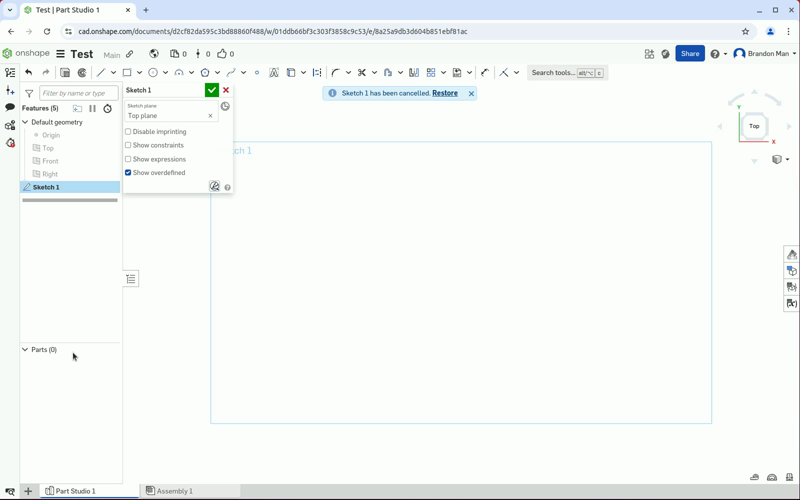
key(y)
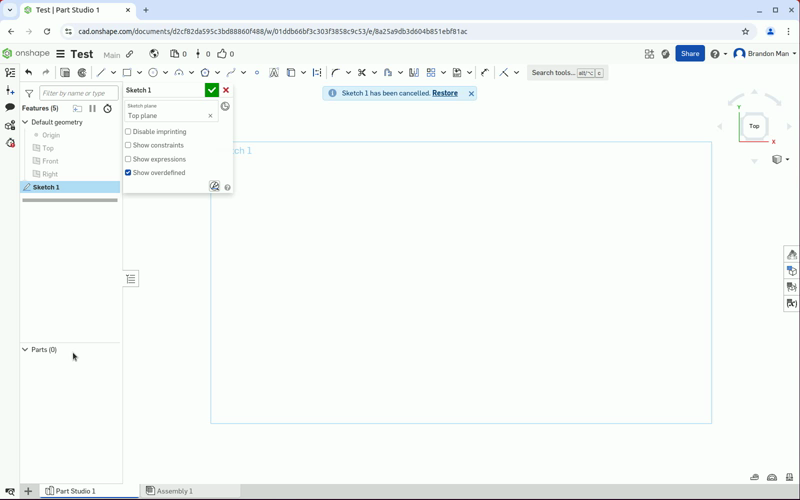
key(l)
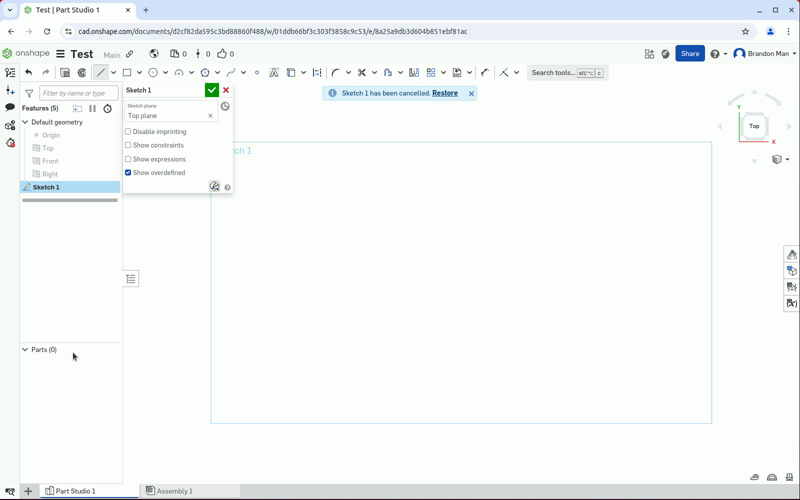
key_down(shift)
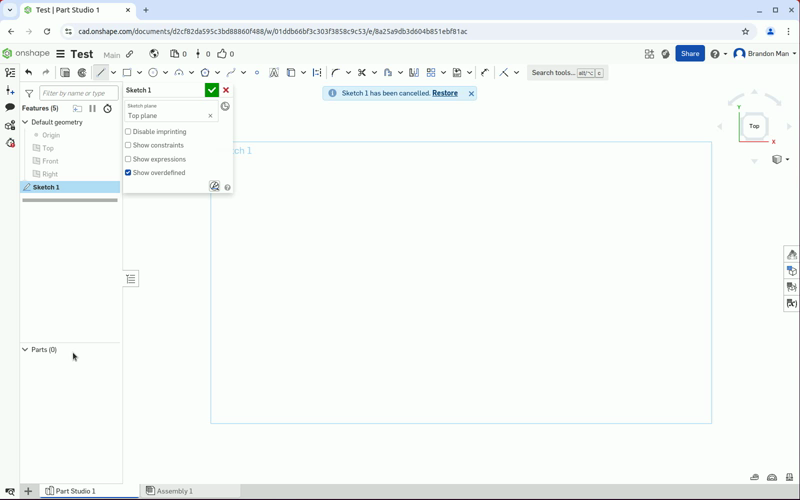
mouse_move(427, 313)
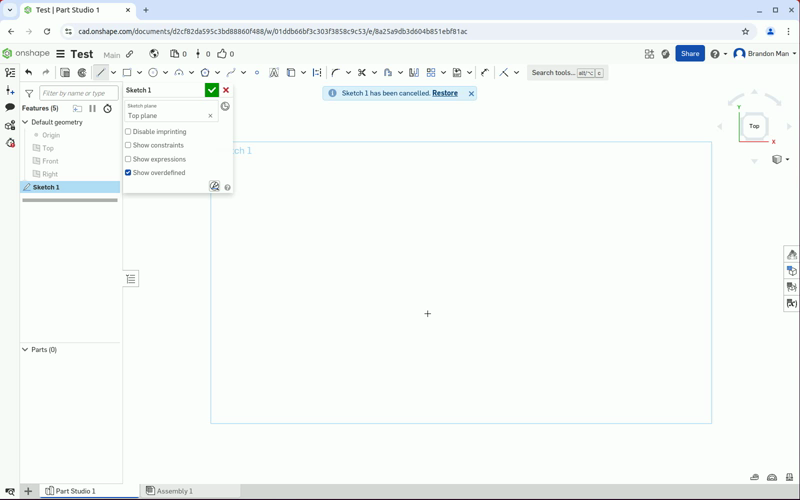
click(427, 313)
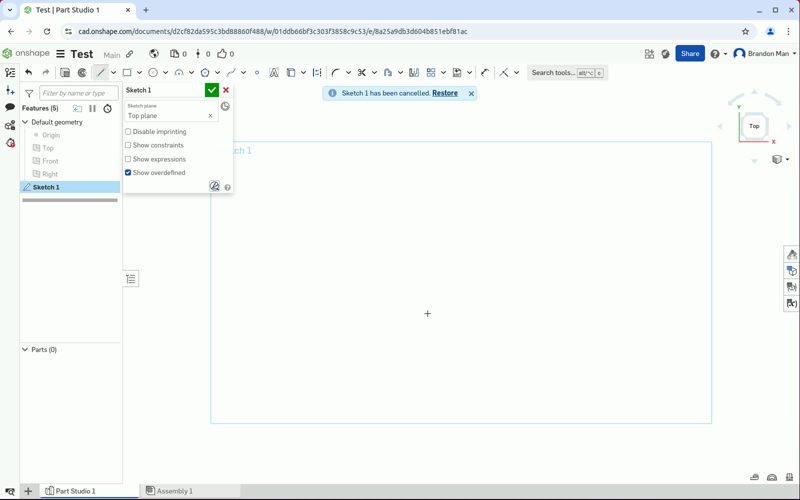
key_up(shift)
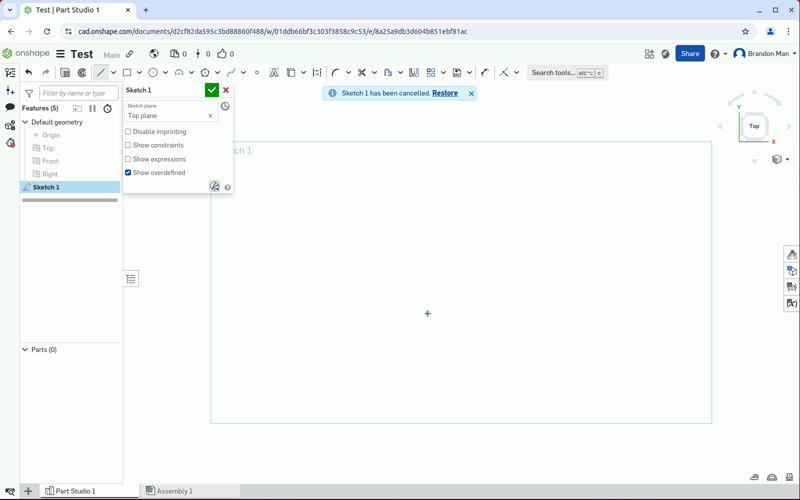
key_down(shift)
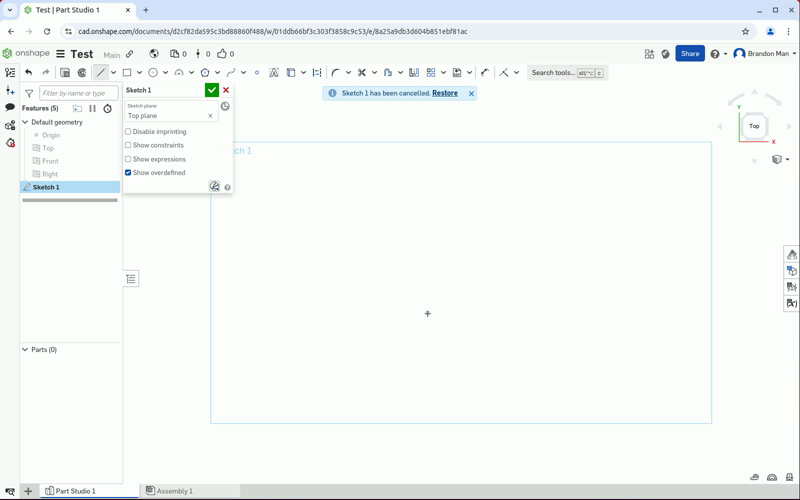
mouse_move(494, 313)
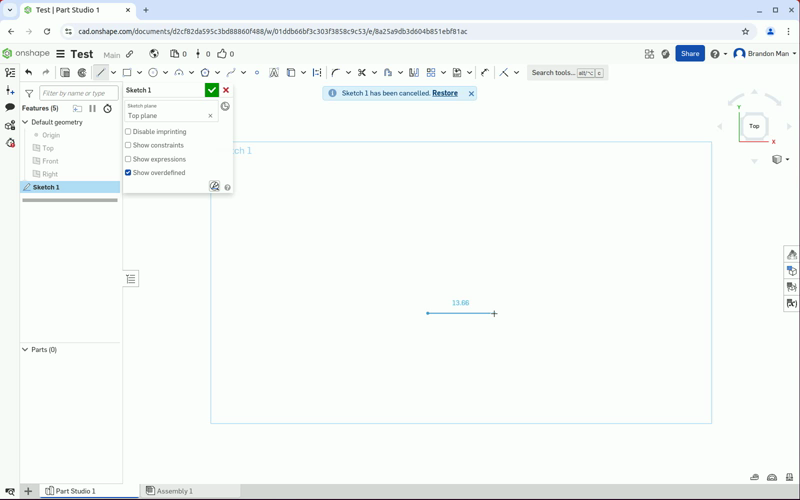
click(494, 313)
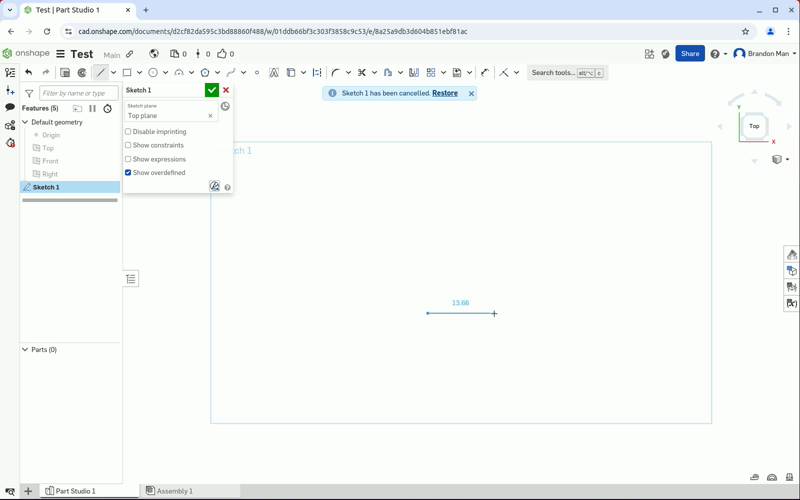
key_up(shift)
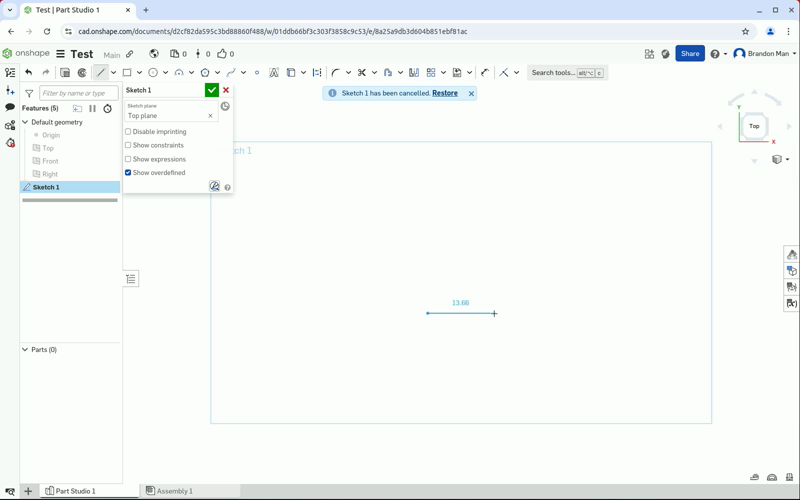
key_down(shift)
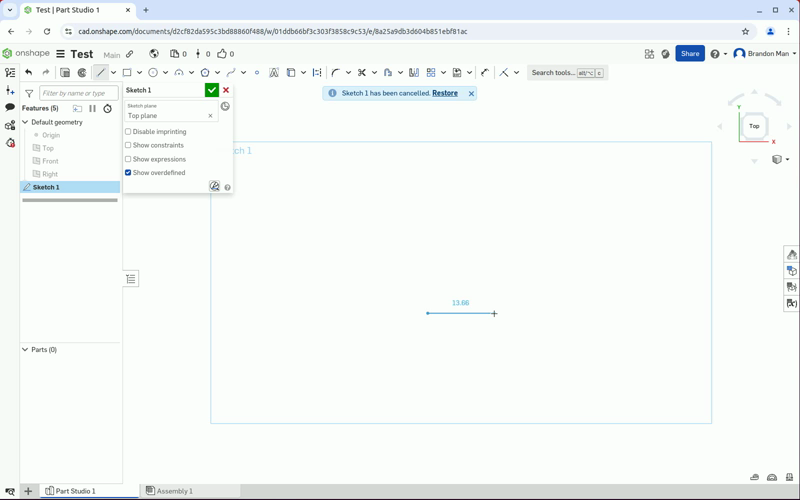
mouse_move(494, 252)
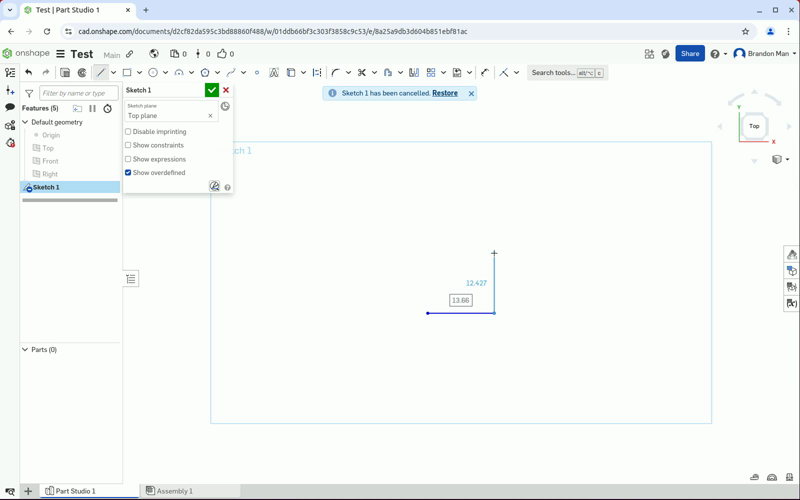
click(494, 252)
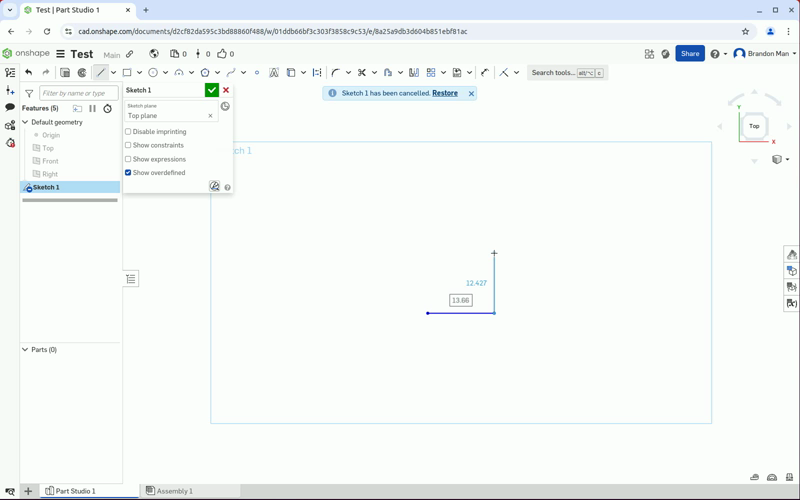
key_up(shift)
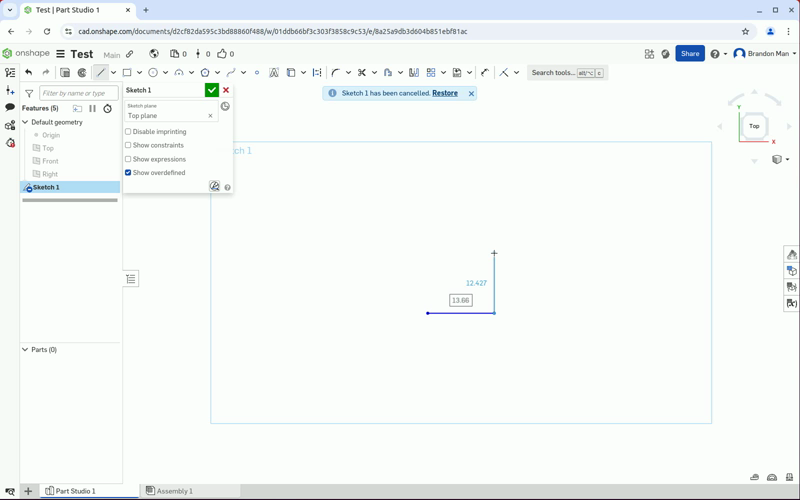
key_down(shift)
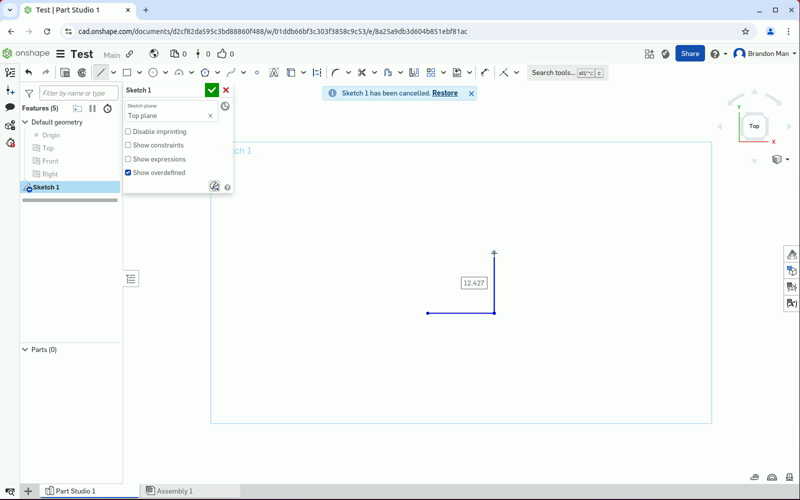
mouse_move(427, 252)
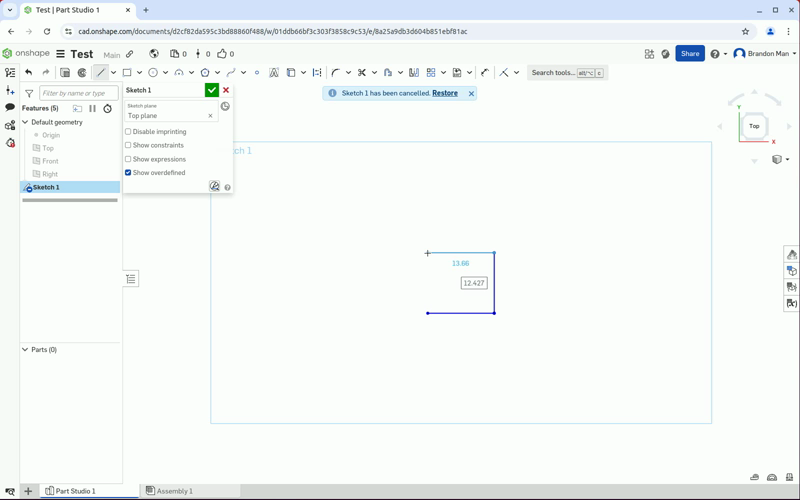
click(427, 252)
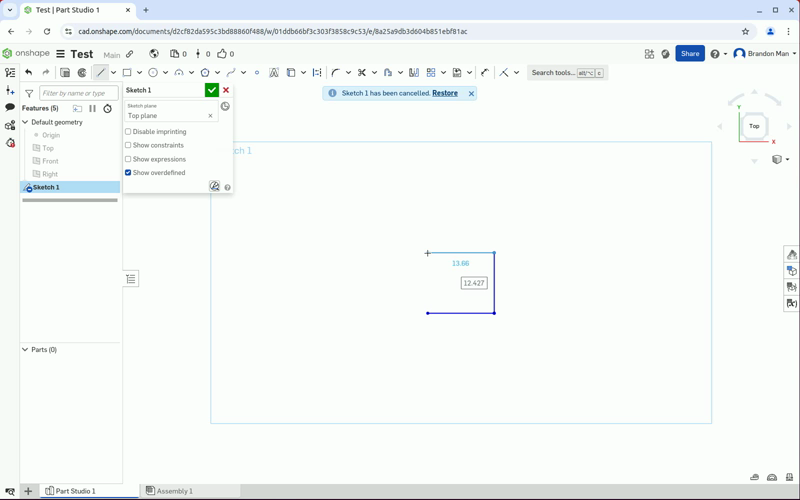
key_up(shift)
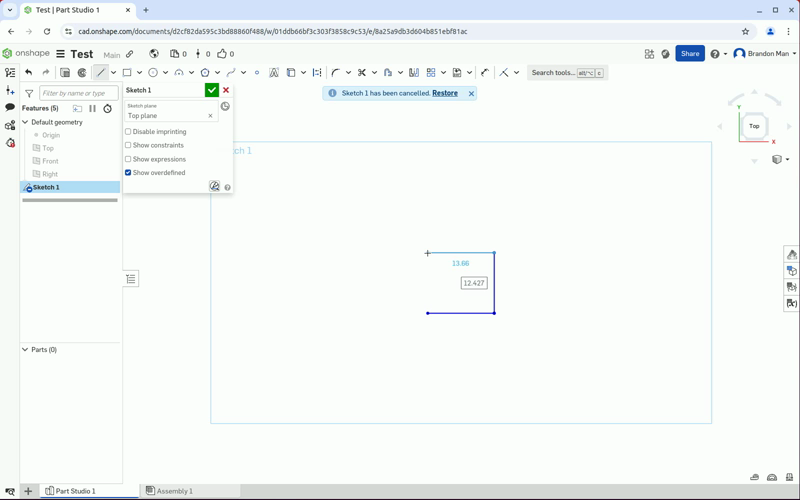
key_down(shift)
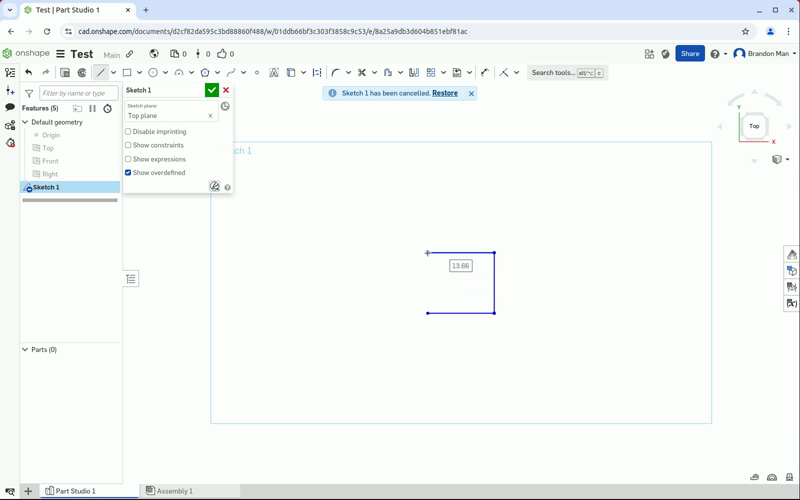
mouse_move(427, 313)
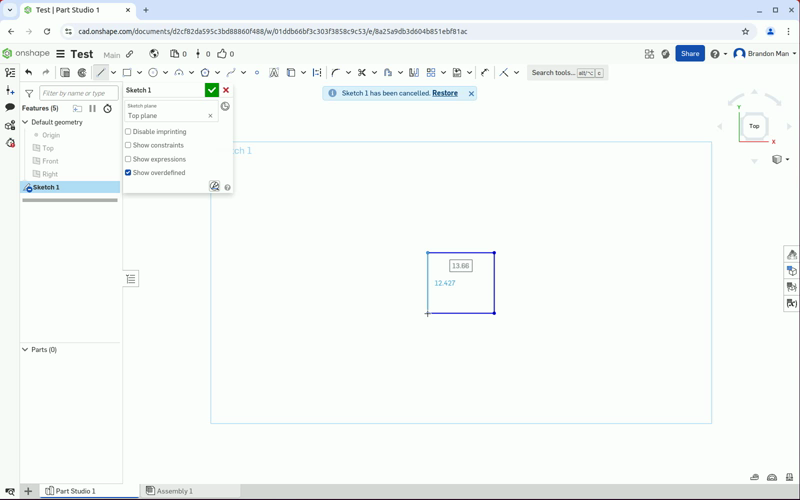
key_up(shift)
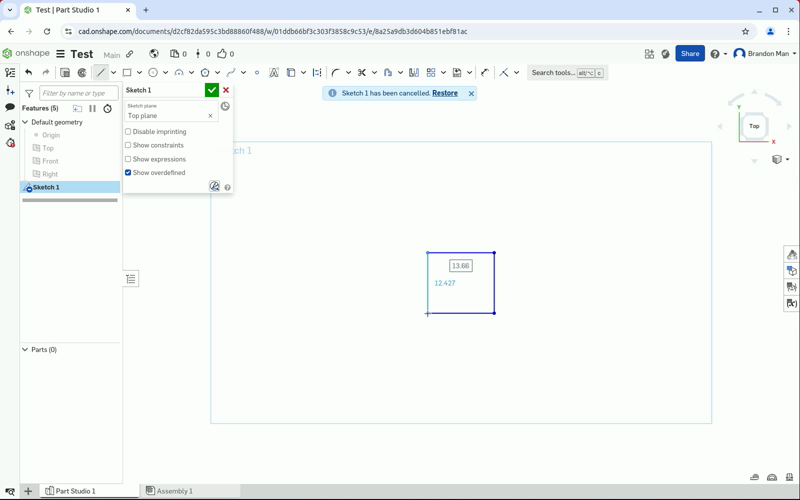
click(427, 313)
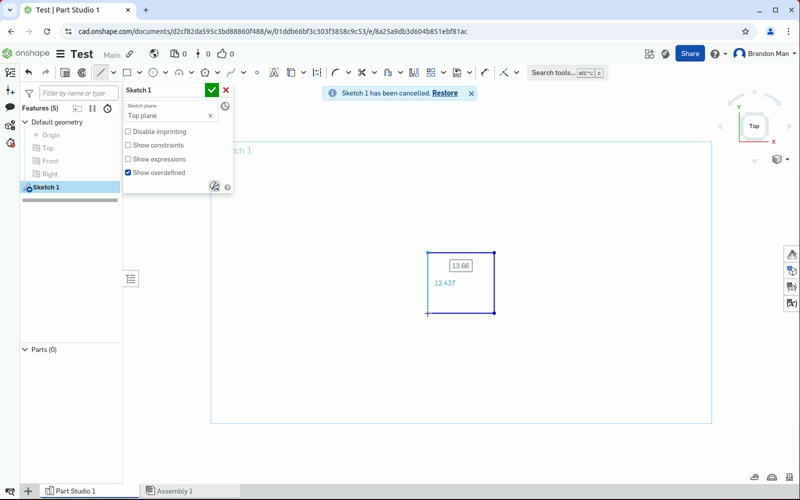
key(esc)
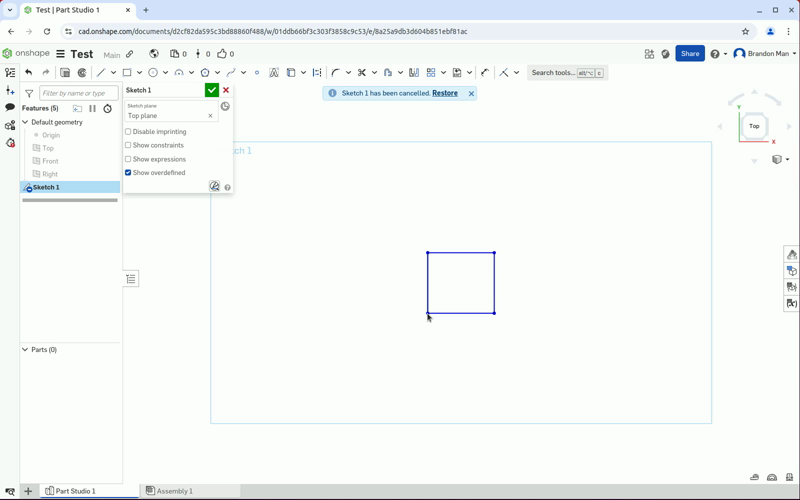
mouse_move(486, 289)
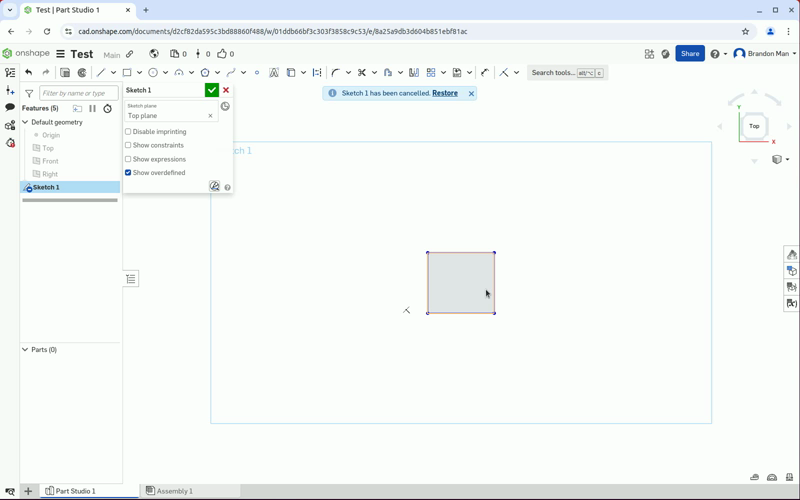
click(486, 289)
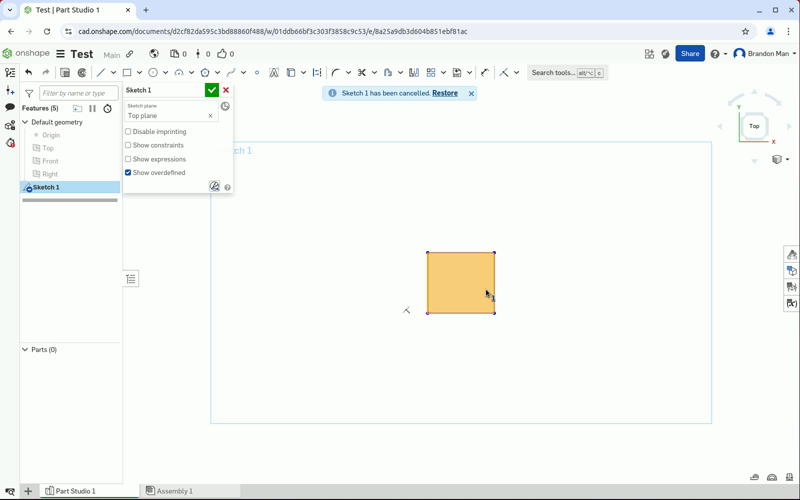
mouse_move(73, 352)
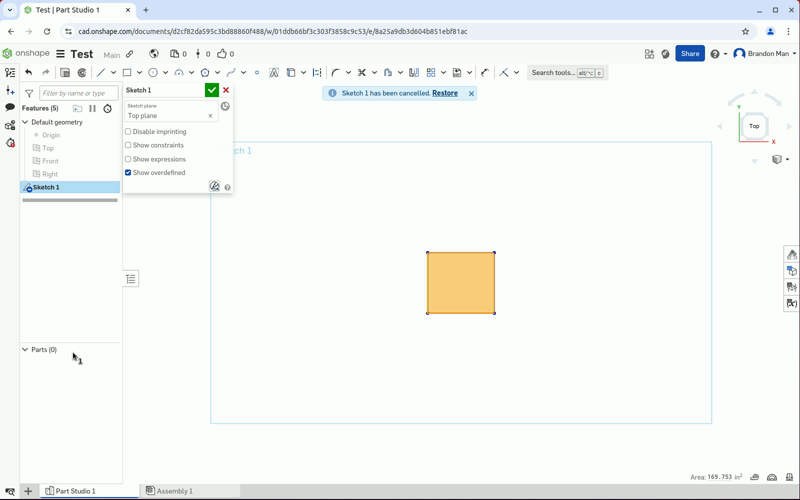
key(shift+y)
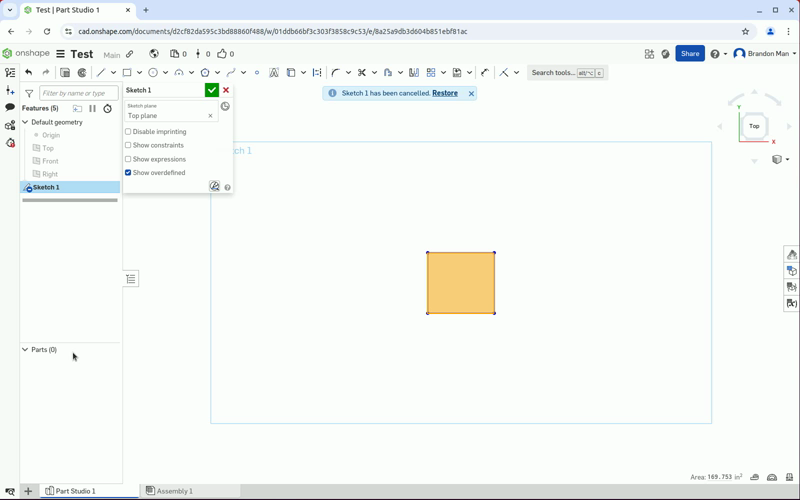
key(shift+e)
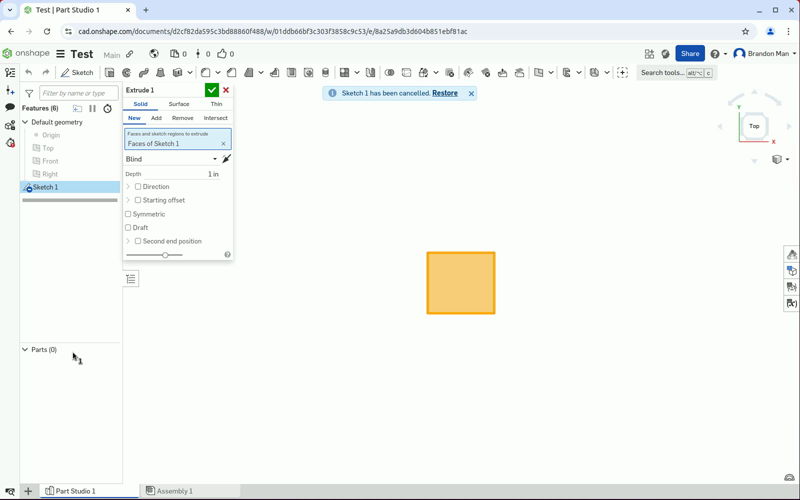
mouse_move(143, 106)
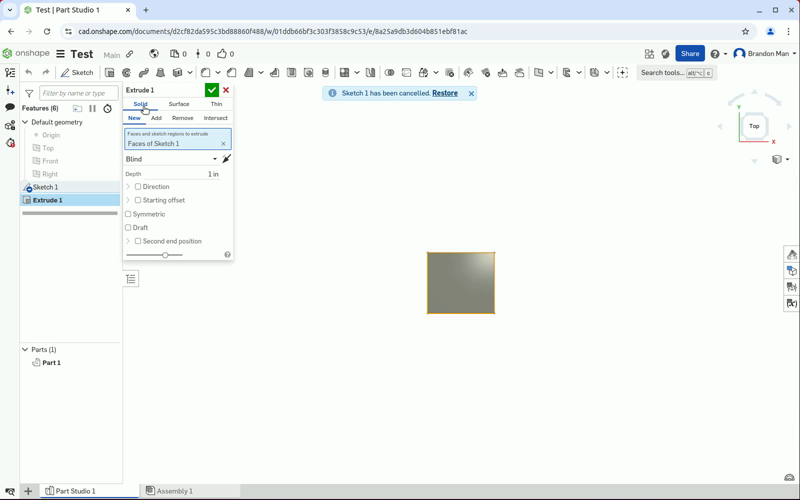
click(143, 106)
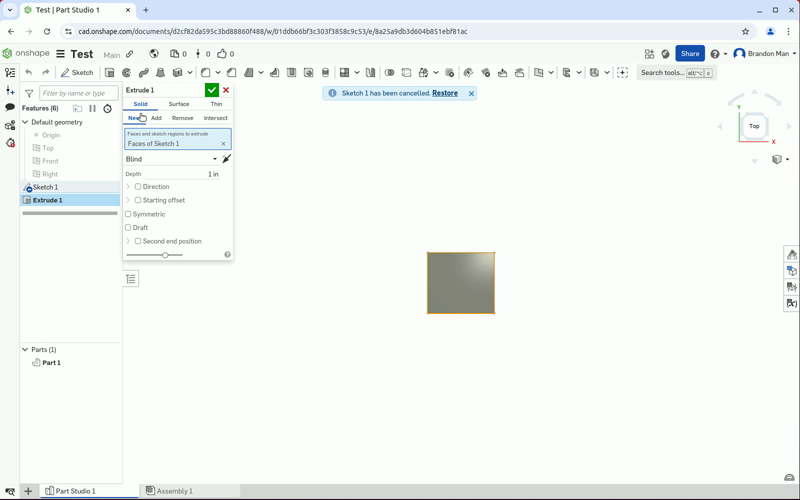
mouse_move(137, 120)
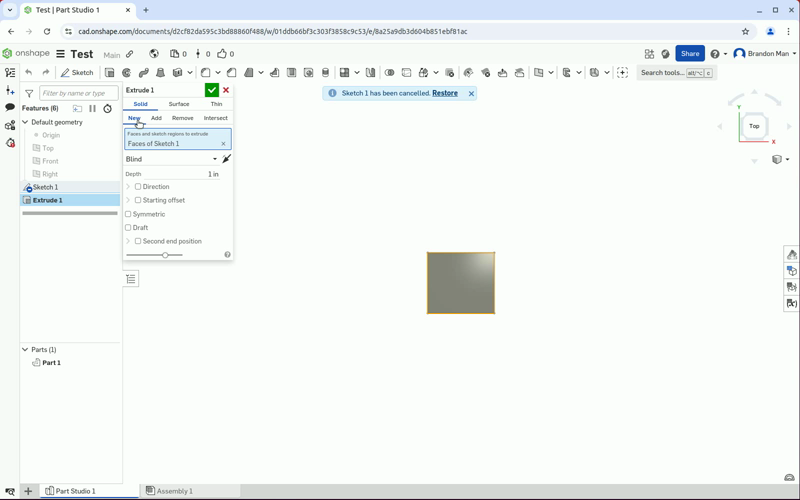
click(137, 120)
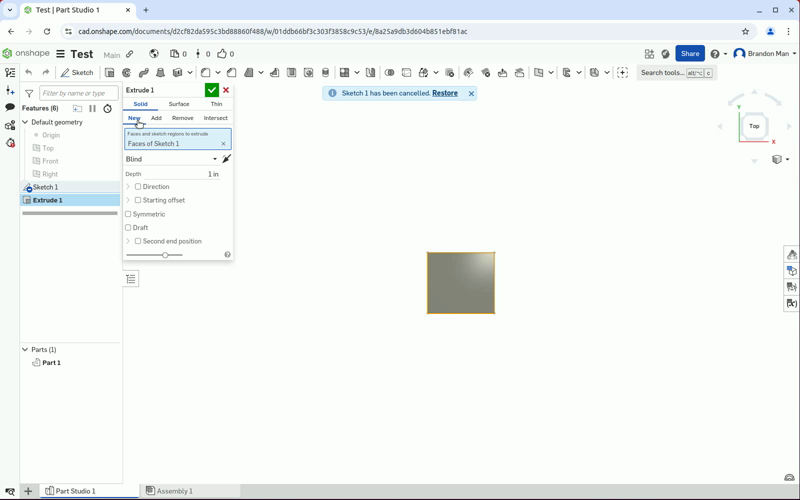
key(tab, 4)
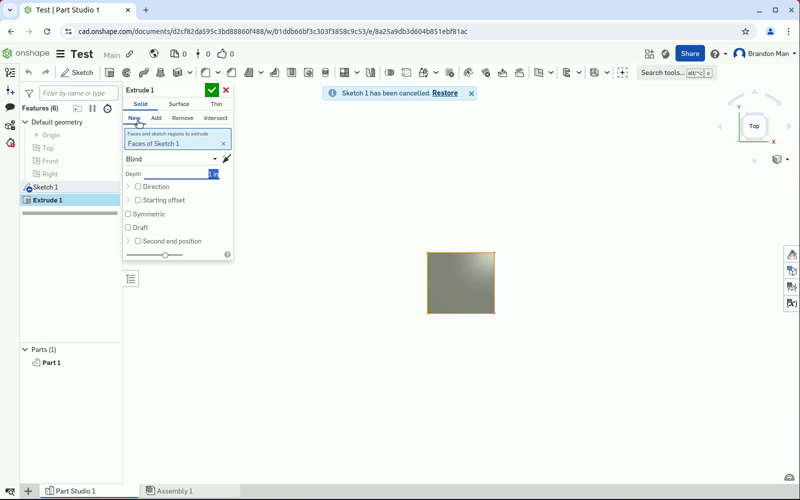
text(3.611)
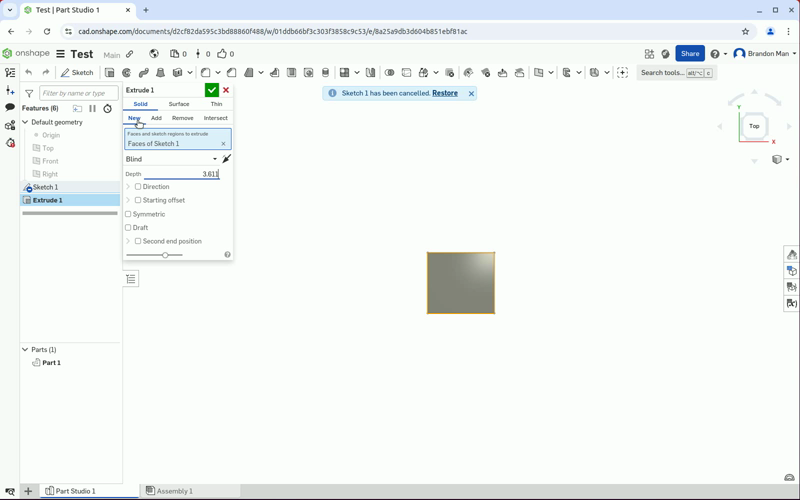
key(enter)
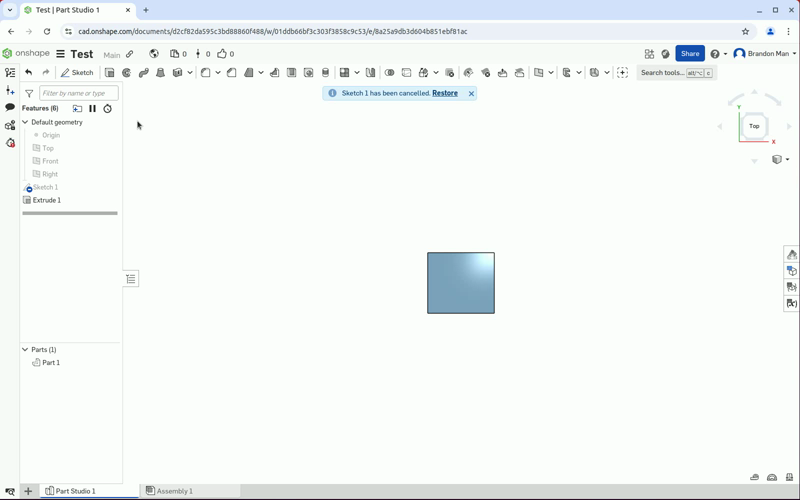
key(shift+h)
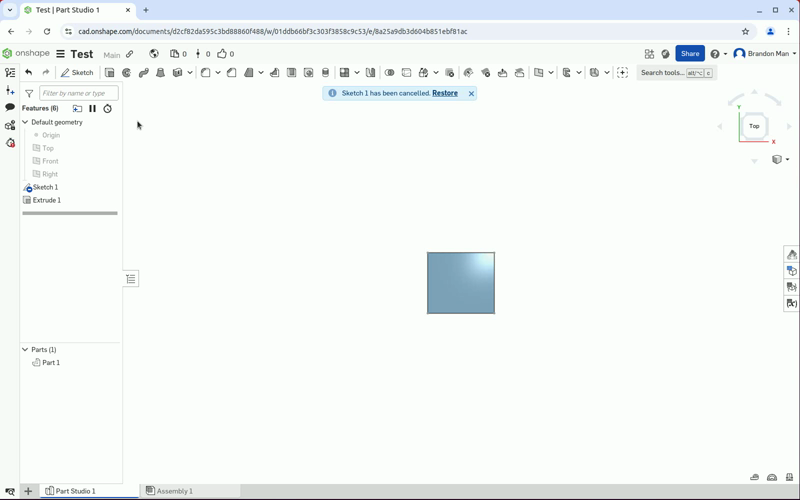
key(shift+h)
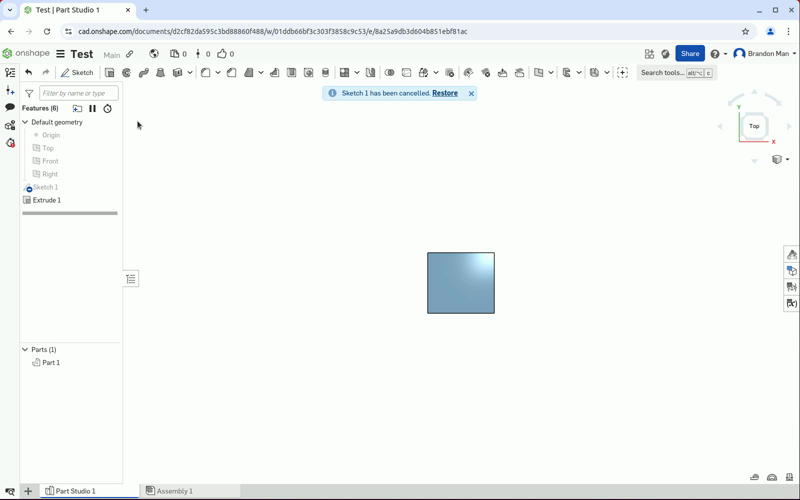
mouse_move(73, 189)
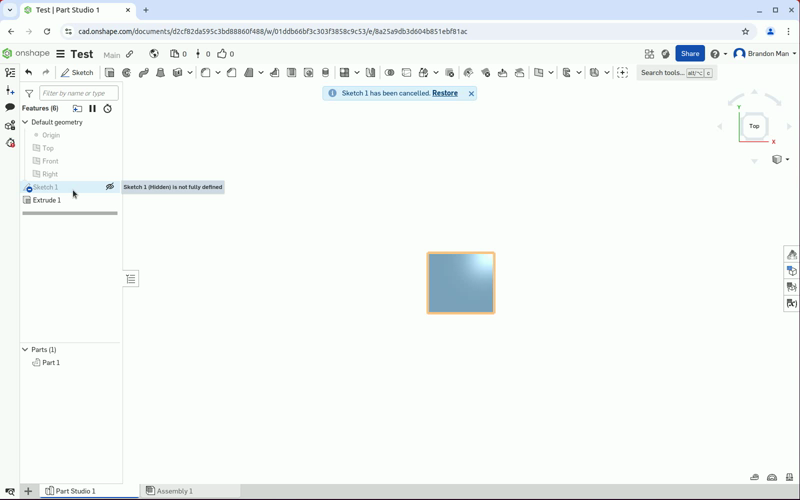
click(73, 189)
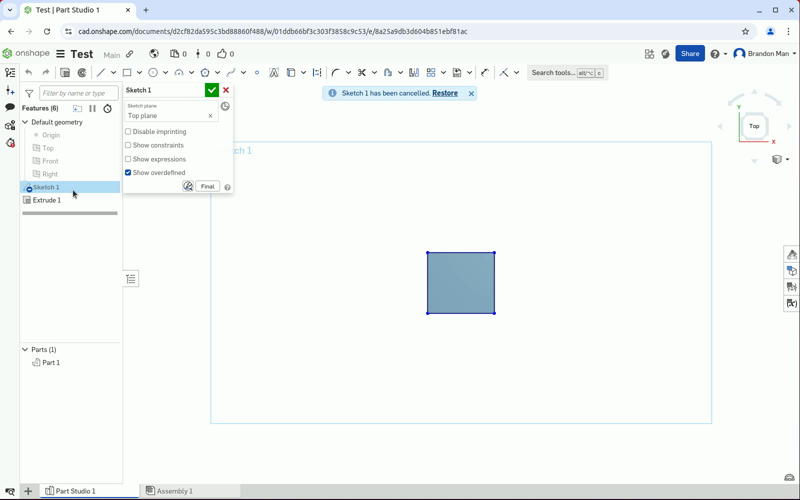
mouse_move(229, 92)
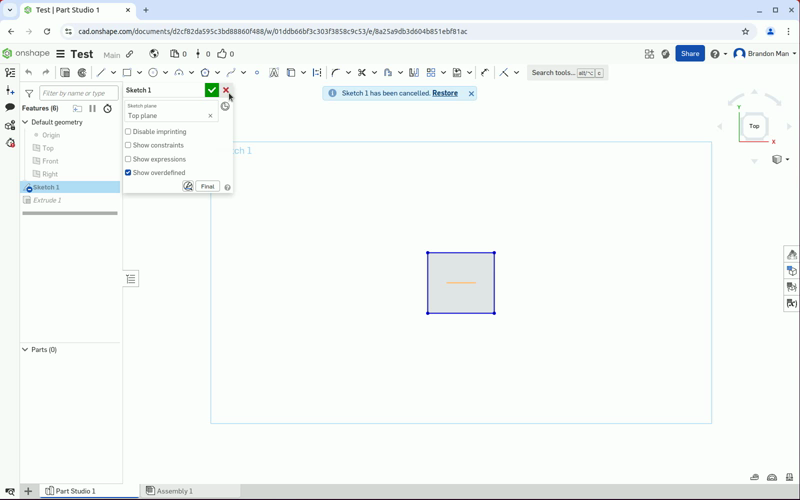
click(229, 92)
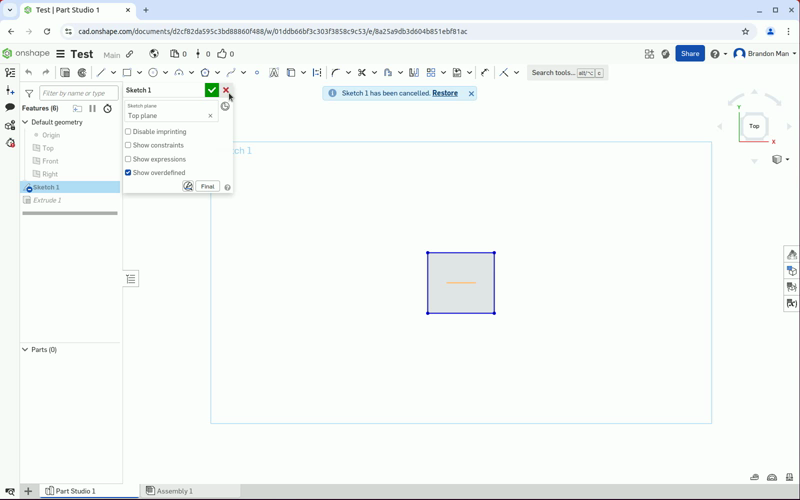
key(shift+s)
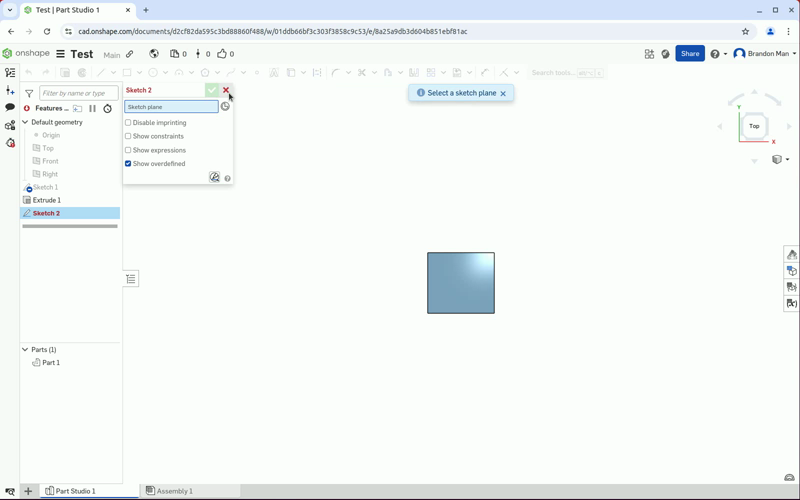
mouse_move(73, 150)
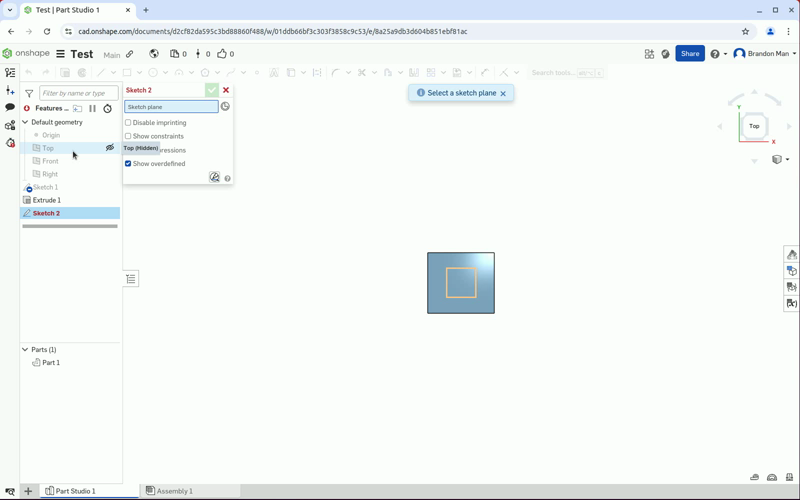
click(73, 150)
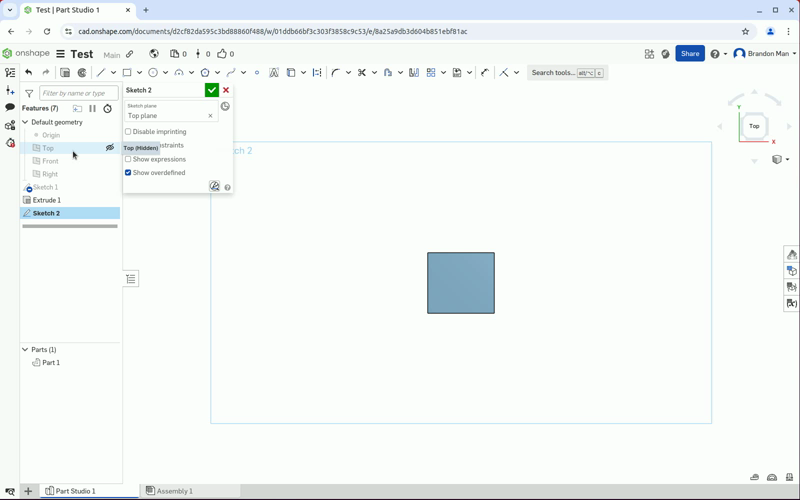
mouse_move(73, 352)
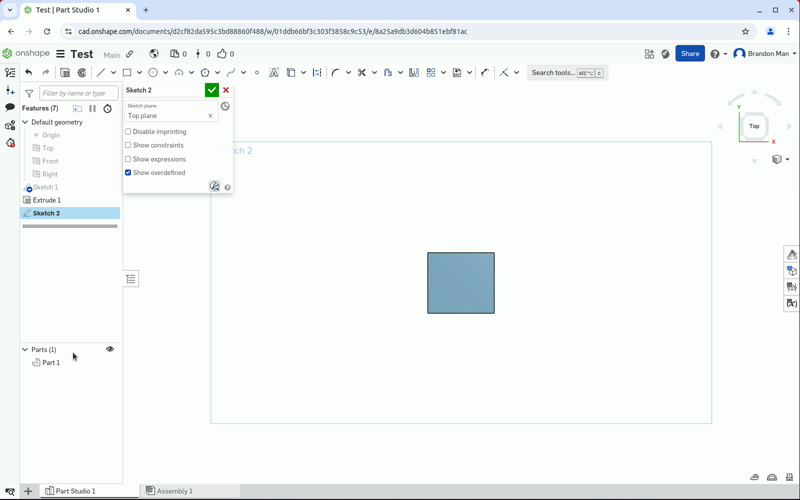
key(y)
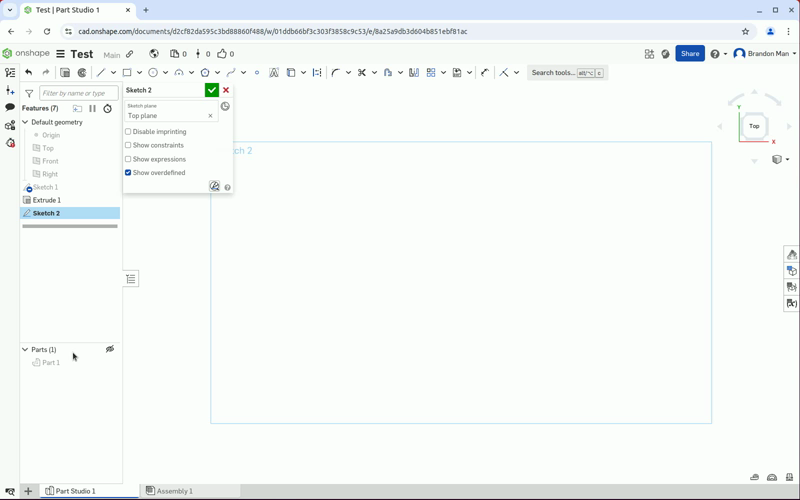
key(l)
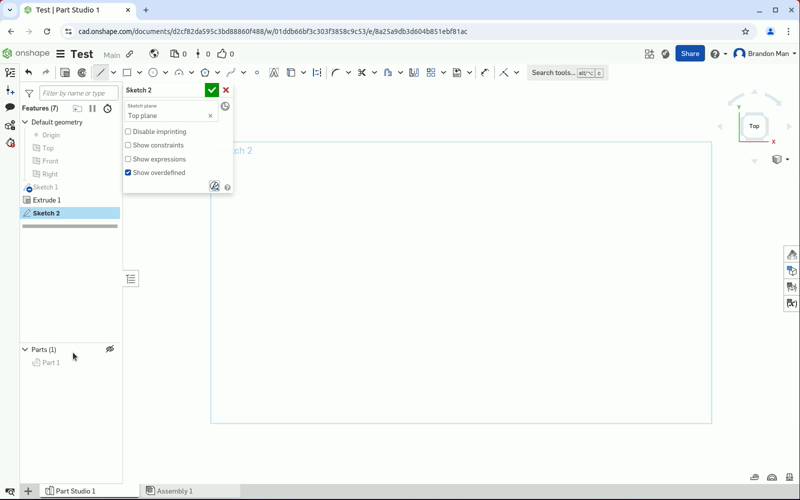
key_down(shift)
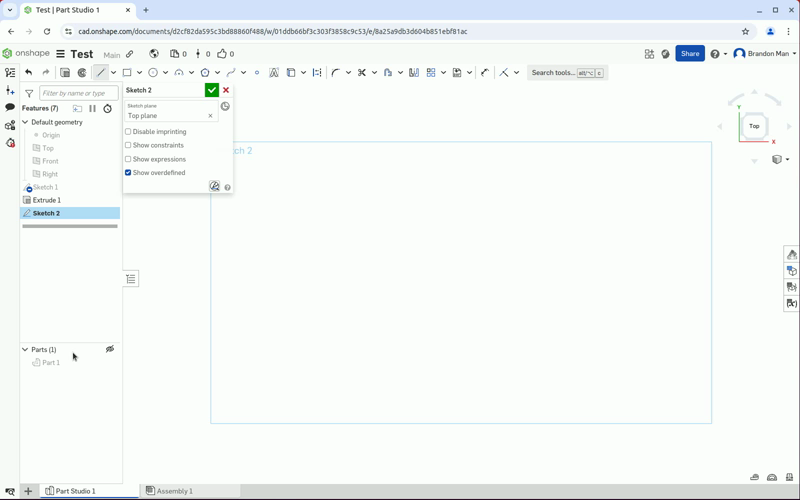
mouse_move(493, 313)
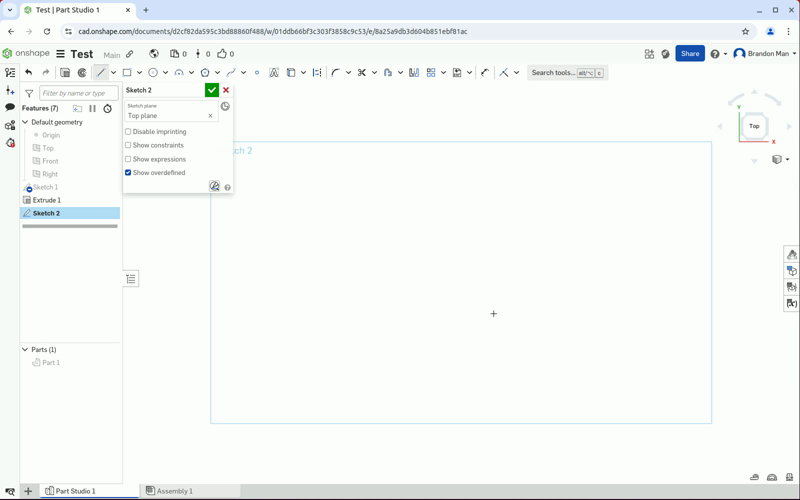
click(493, 313)
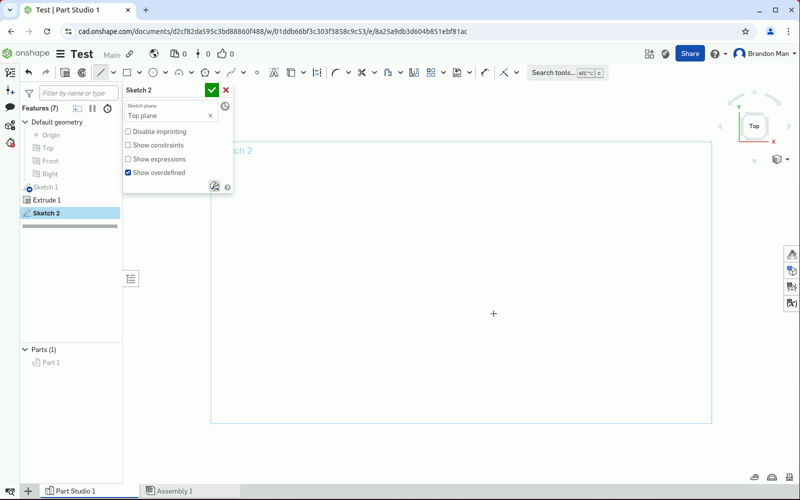
key_up(shift)
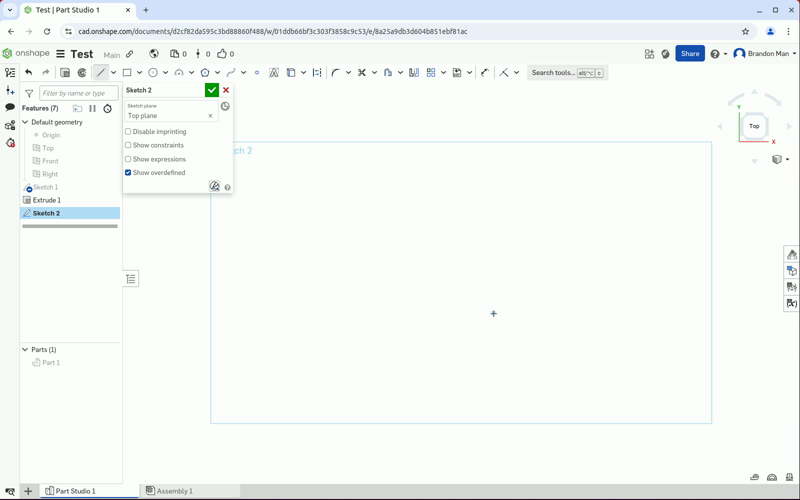
key_down(shift)
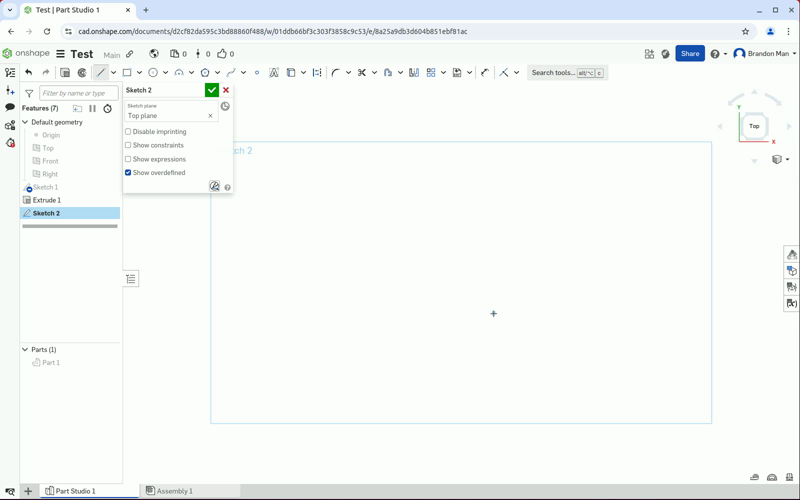
mouse_move(573, 253)
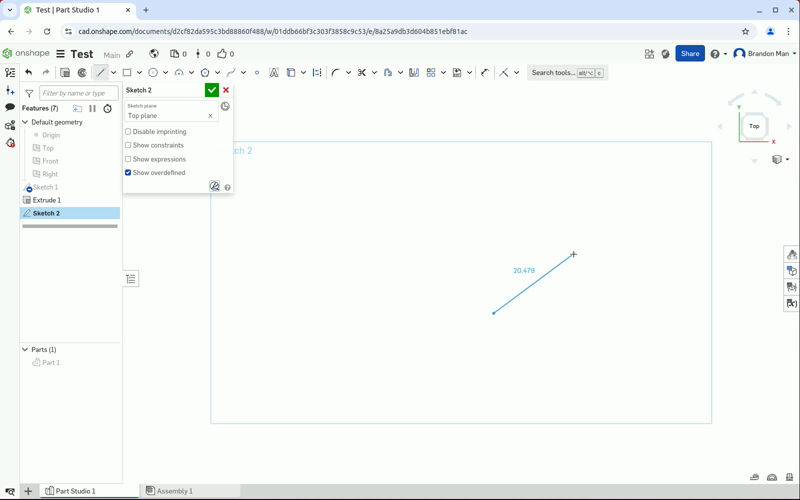
click(573, 253)
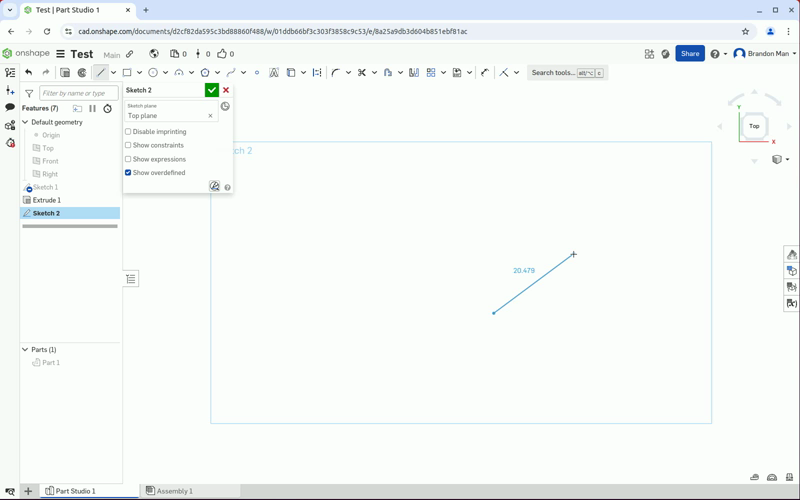
key_up(shift)
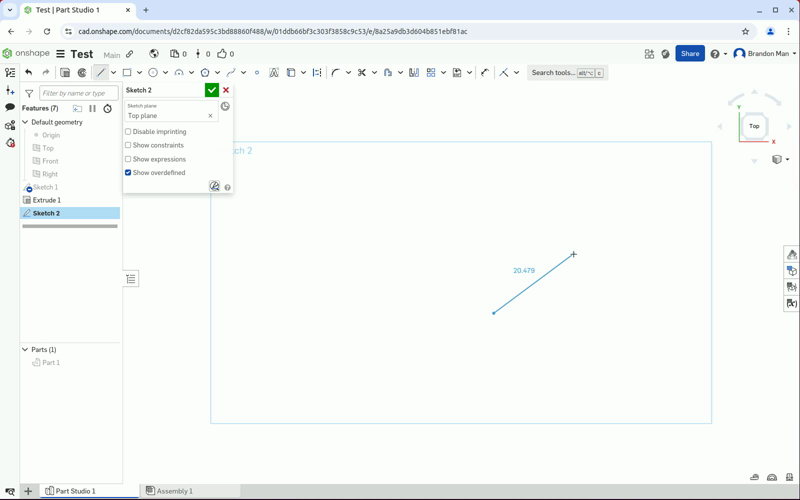
key_down(shift)
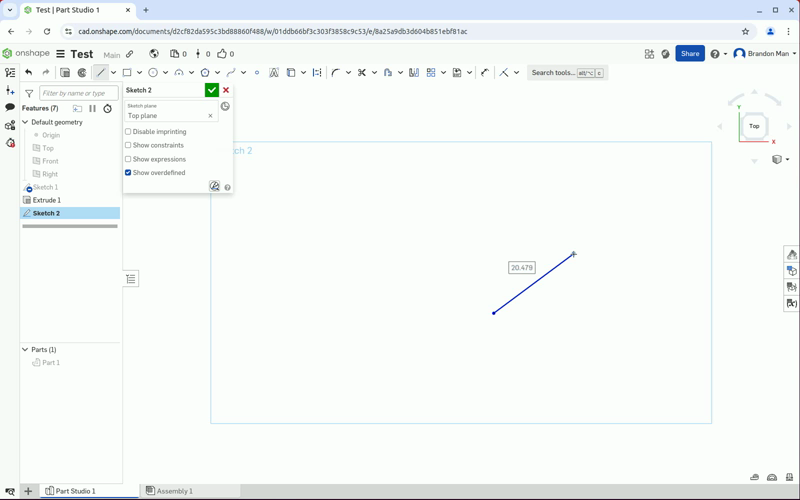
mouse_move(493, 253)
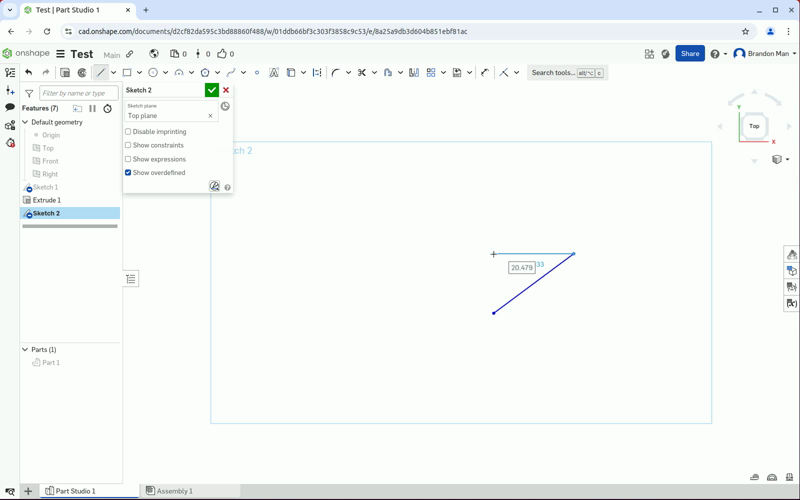
click(493, 253)
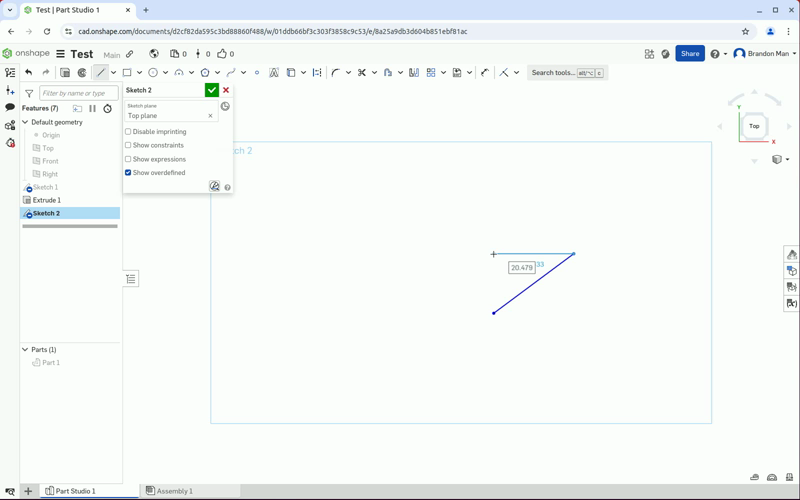
key_up(shift)
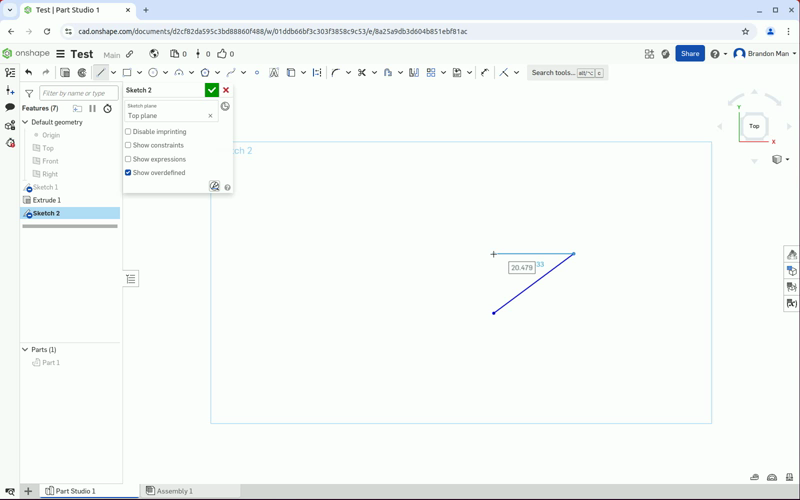
mouse_move(523, 253)
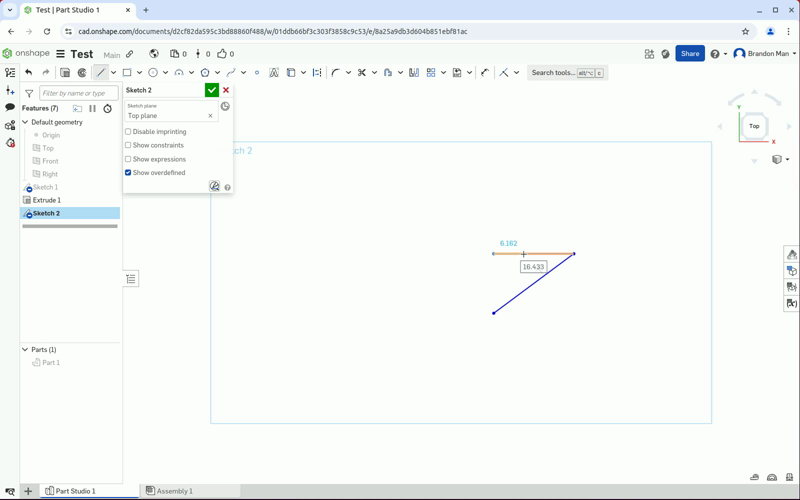
key_down(shift)
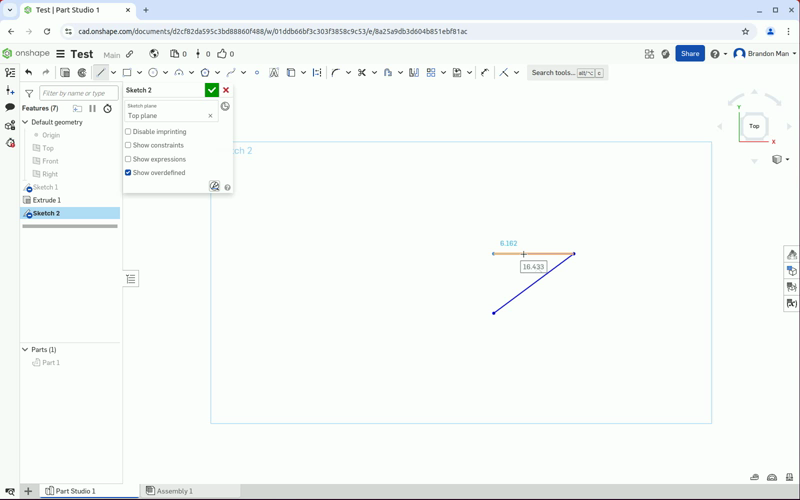
mouse_move(493, 313)
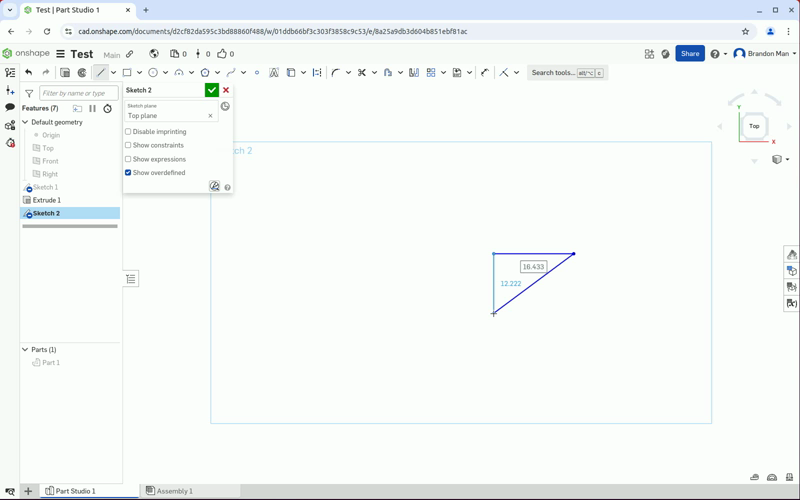
key_up(shift)
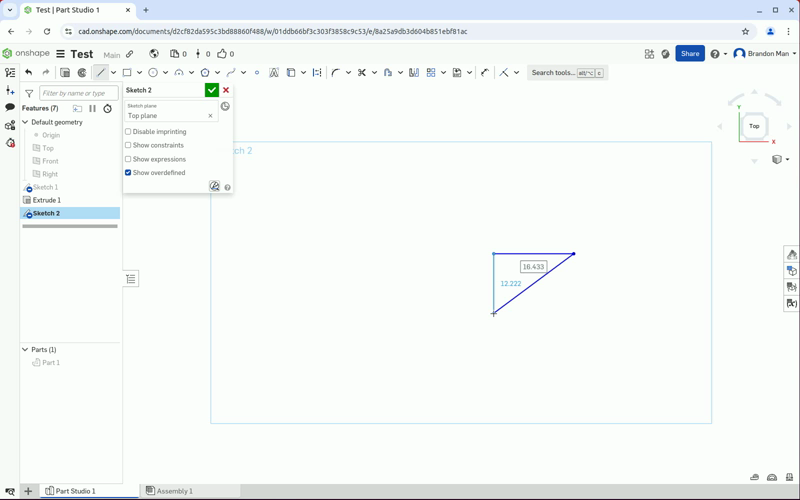
click(493, 313)
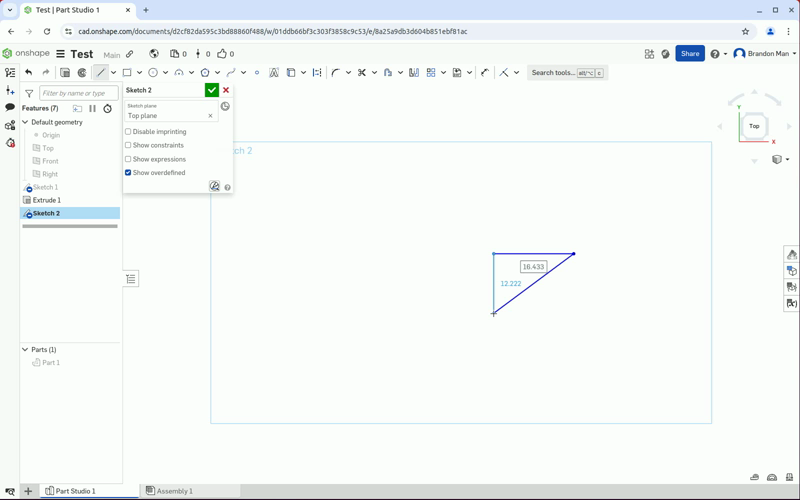
key(esc)
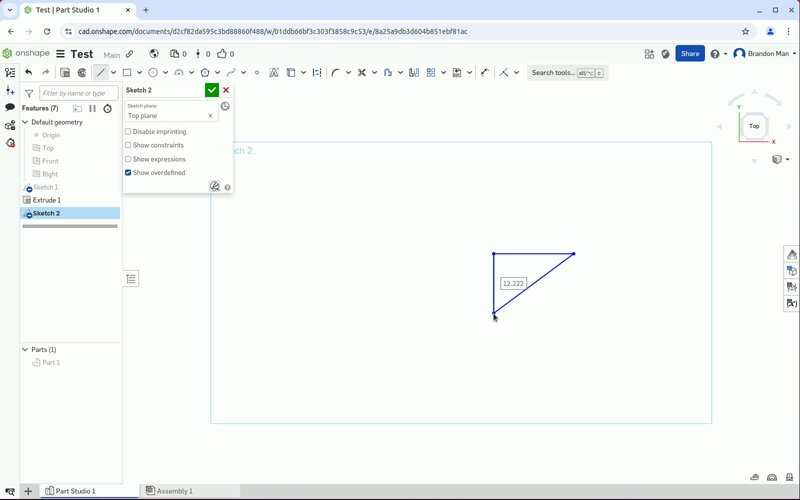
mouse_move(542, 274)
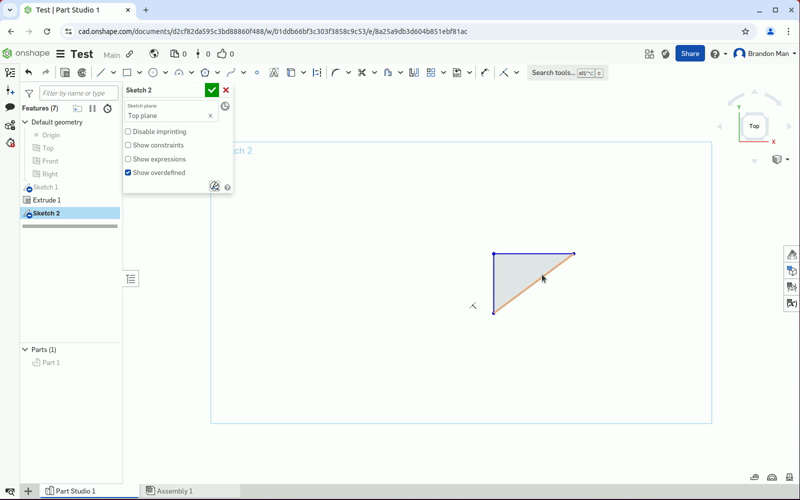
click(542, 274)
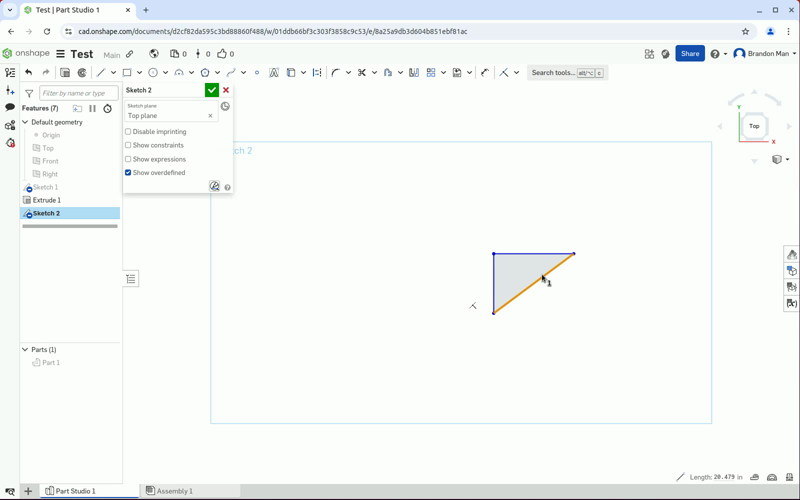
mouse_move(73, 352)
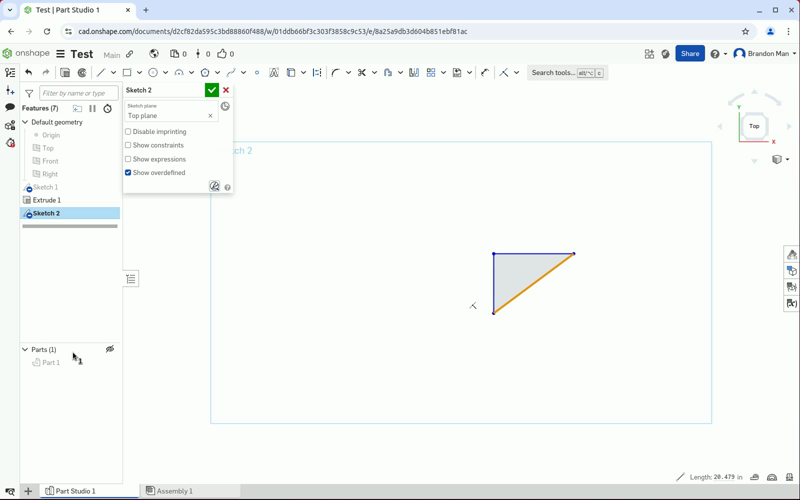
key(shift+y)
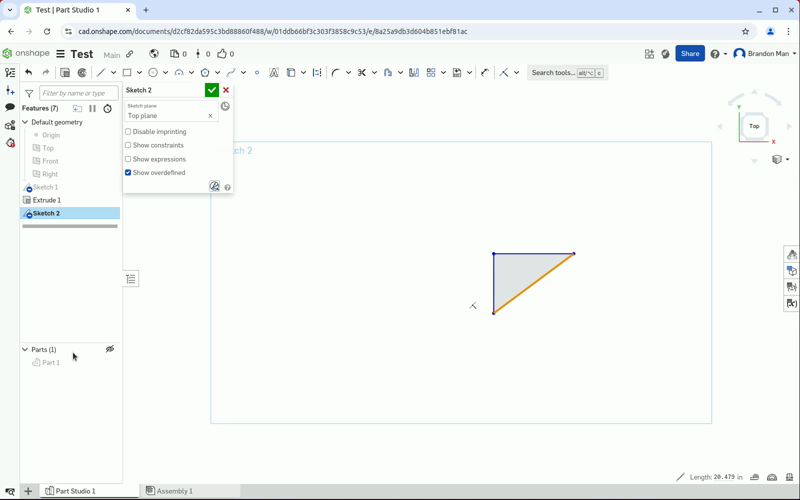
key(shift+e)
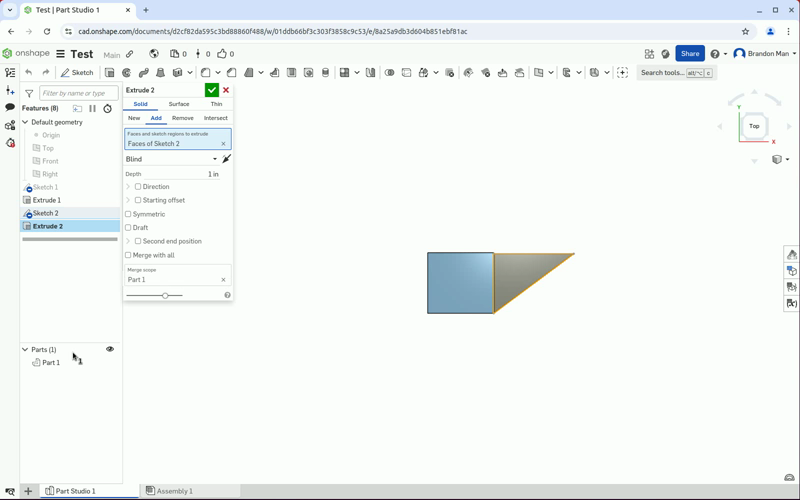
mouse_move(143, 106)
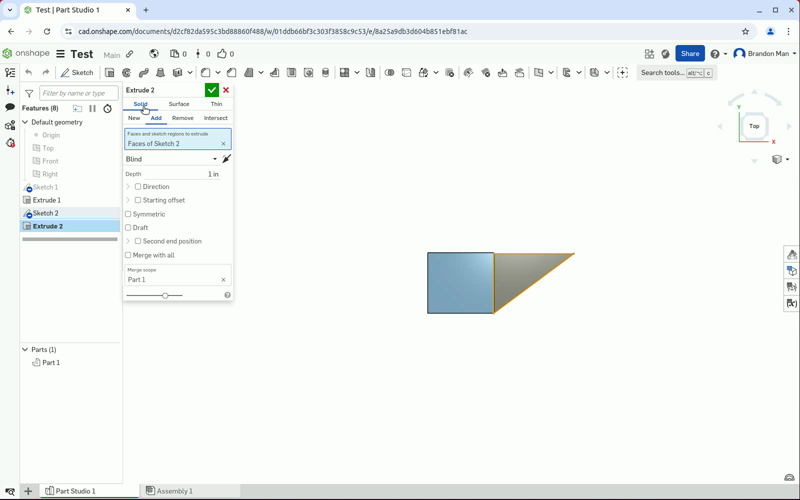
click(143, 106)
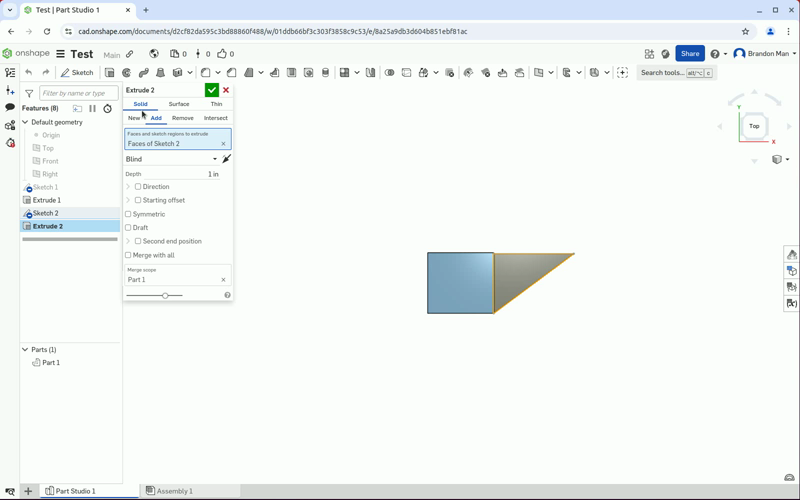
mouse_move(137, 120)
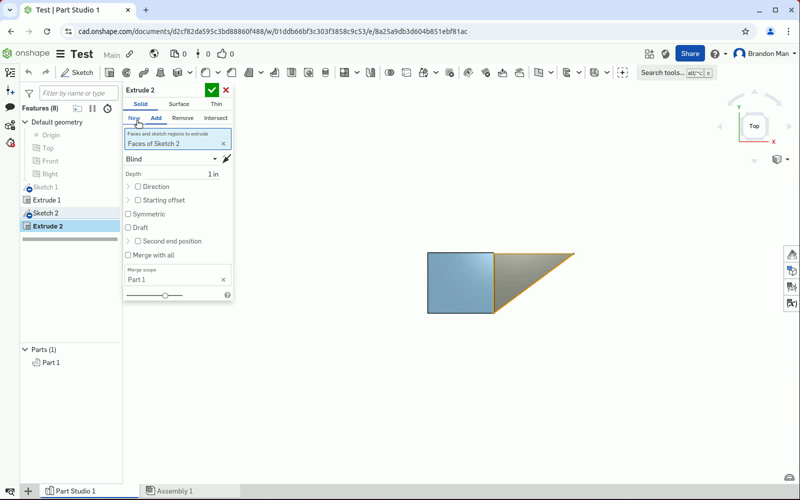
click(137, 120)
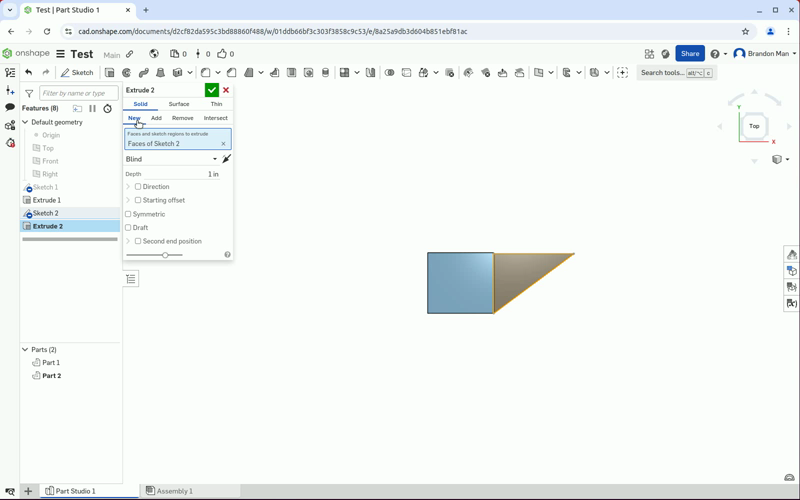
key(tab, 4)
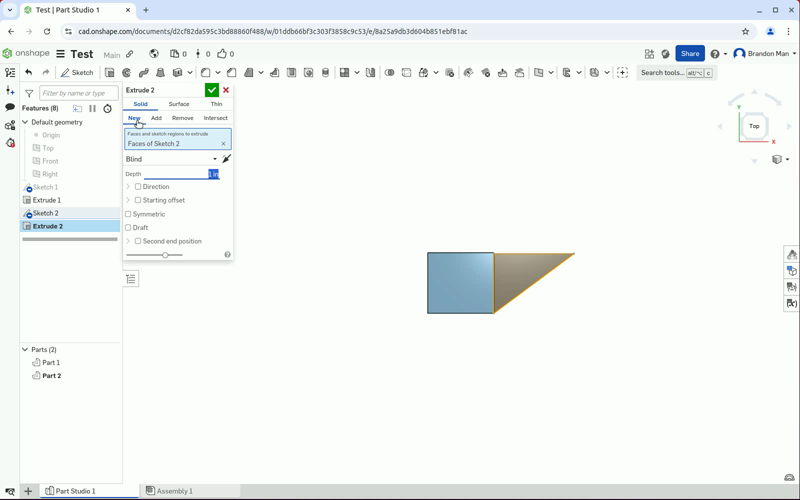
text(3.611)
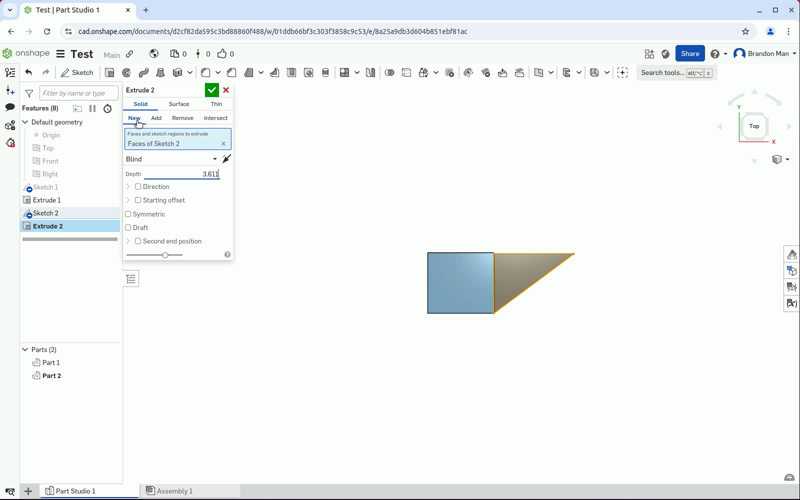
key(enter)
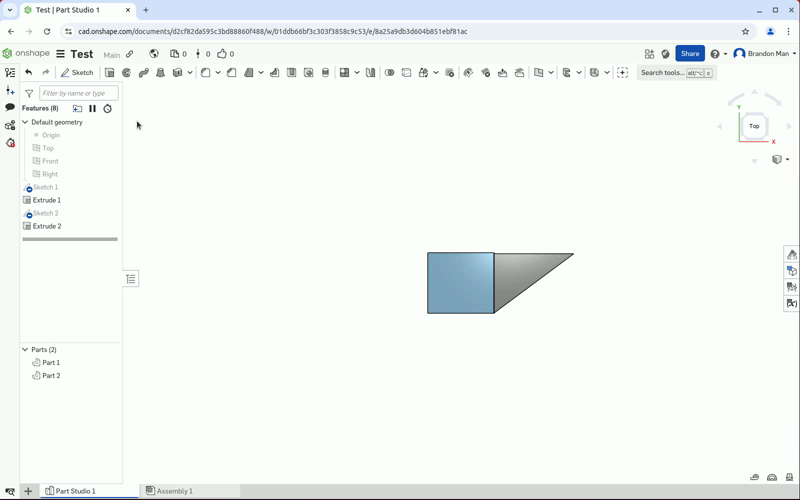
key(shift+h)
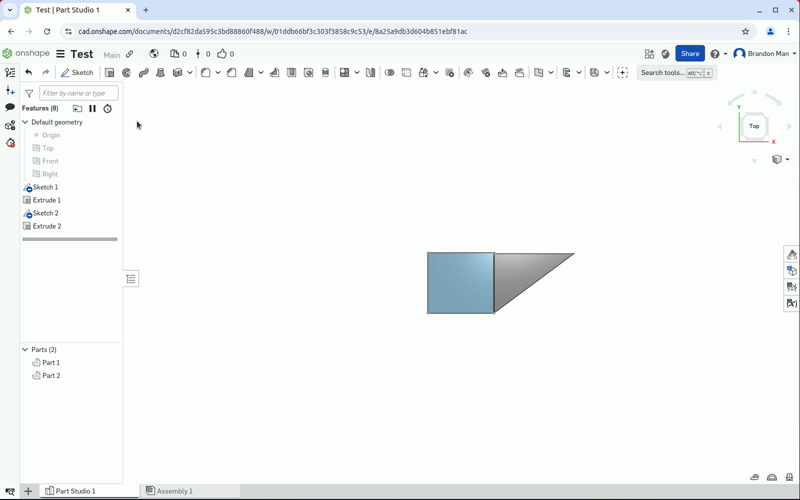
key(shift+h)
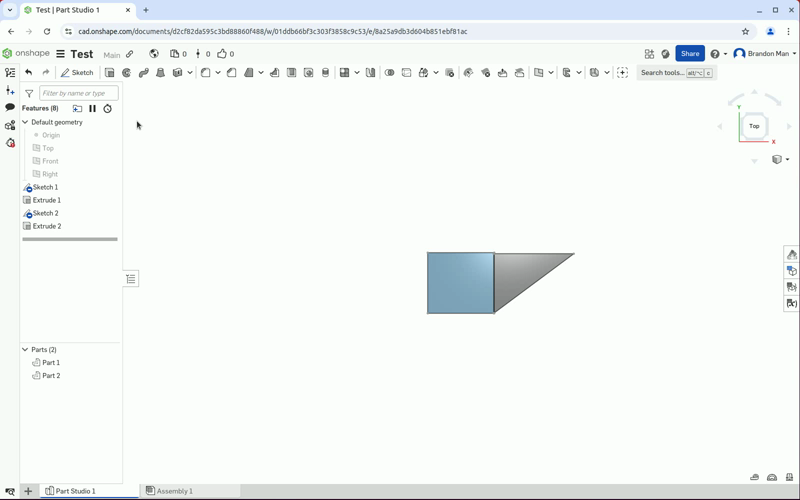
key(shift+7)
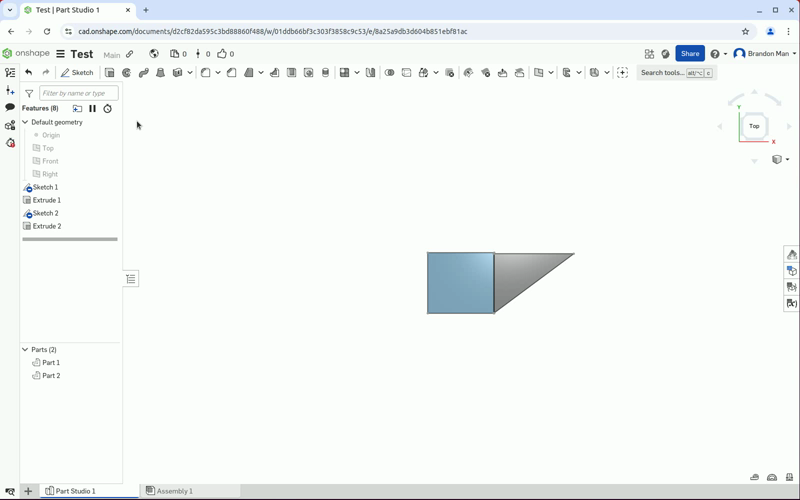
key(up, 3)
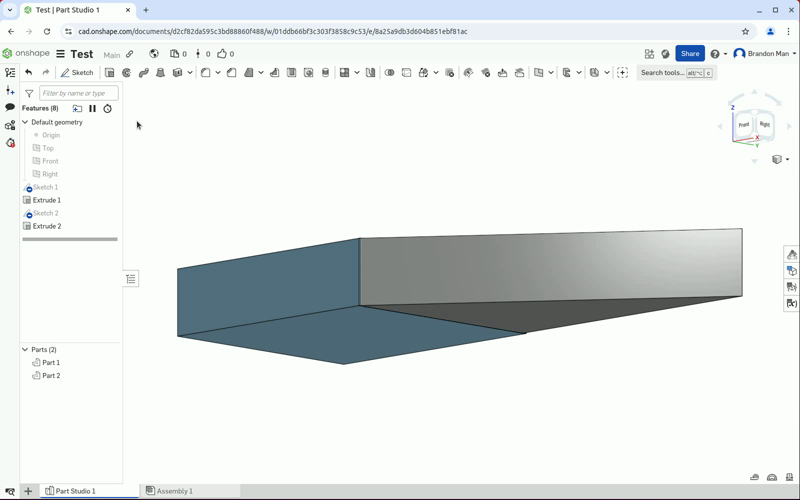
key(left, 3)
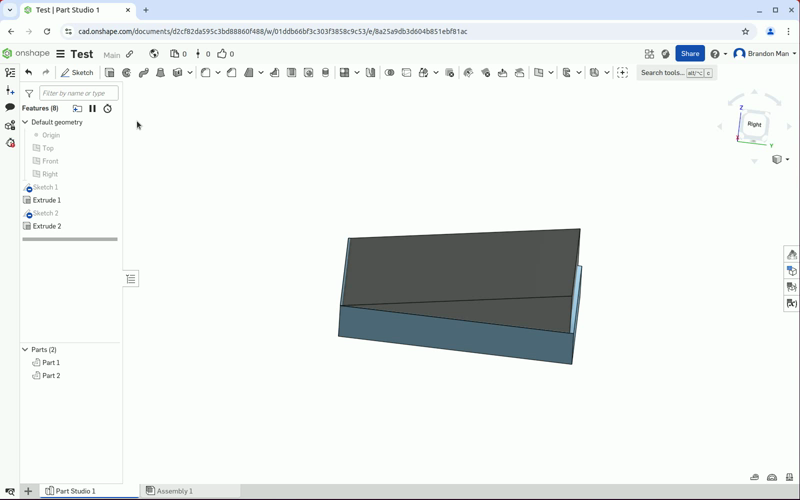
key(right, 3)
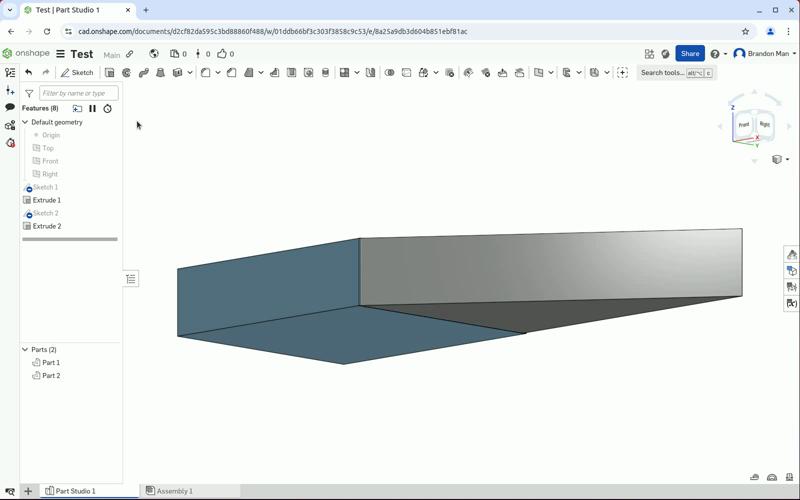
key(down, 3)
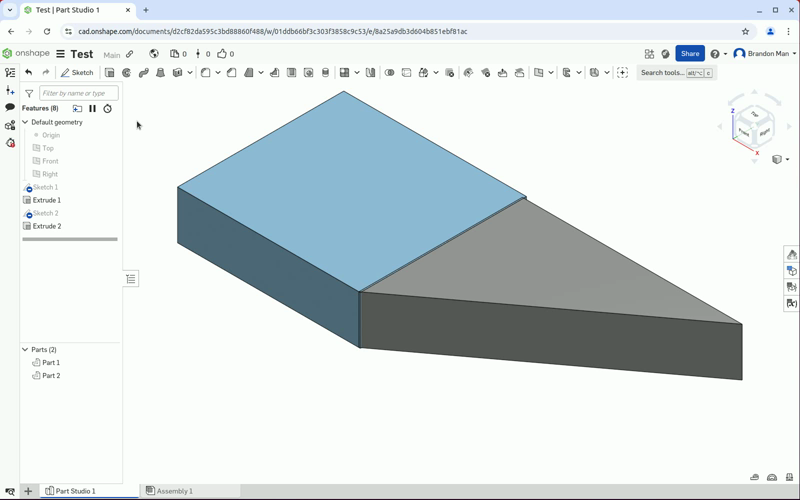
mouse_move(73, 189)
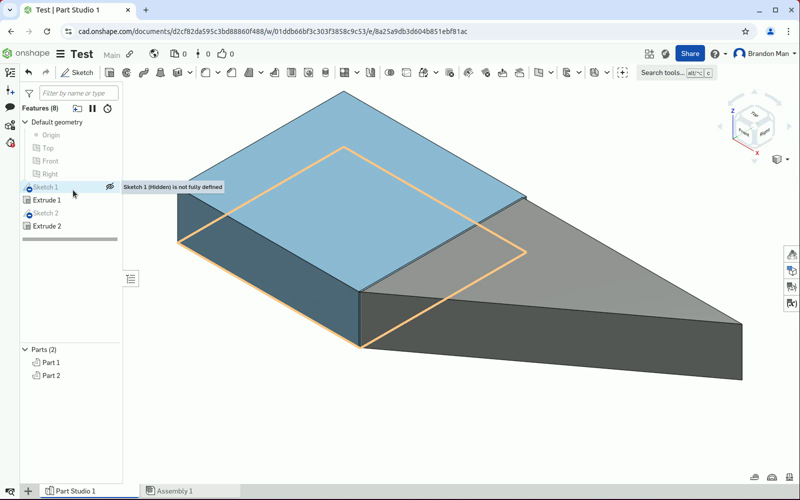
click(73, 189)